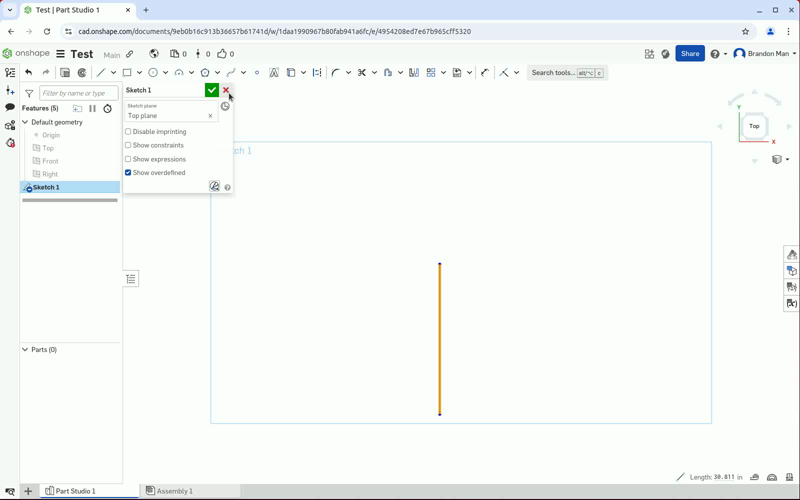
key(shift+h)
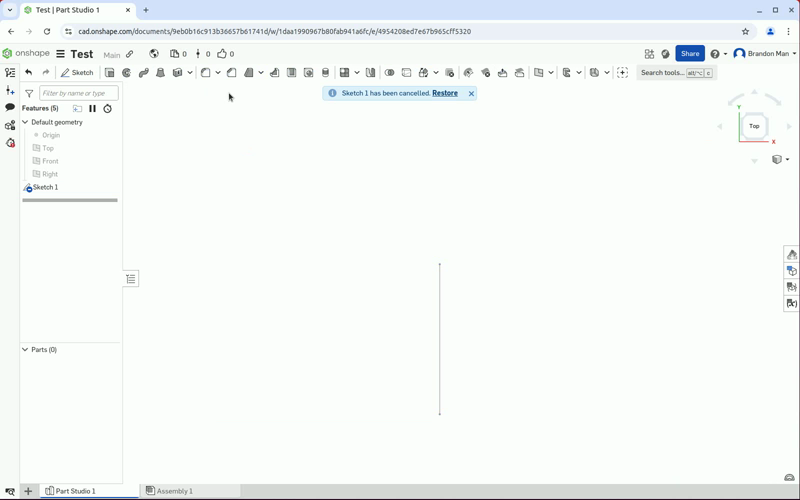
key(shift+s)
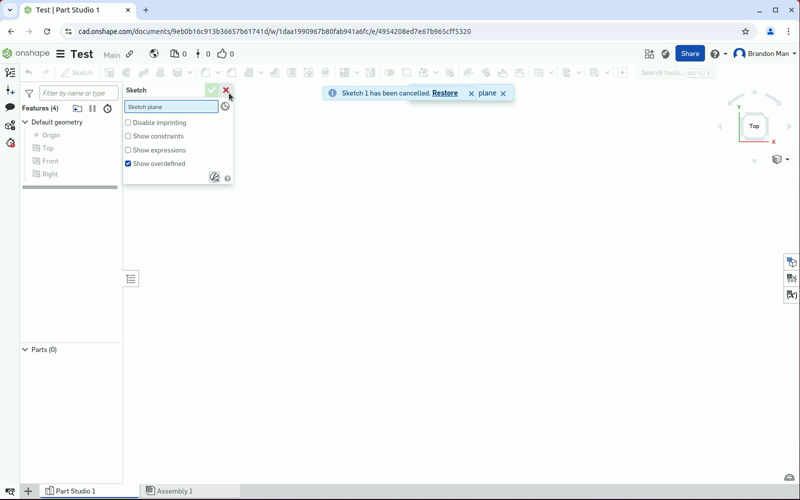
mouse_move(73, 150)
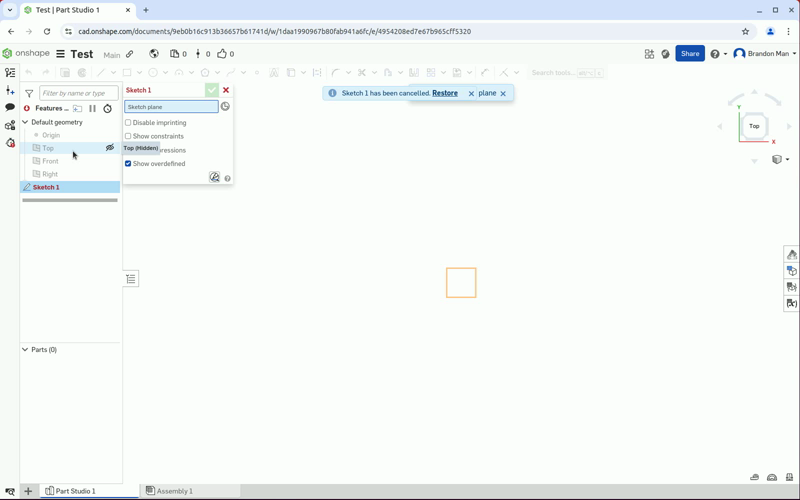
click(73, 150)
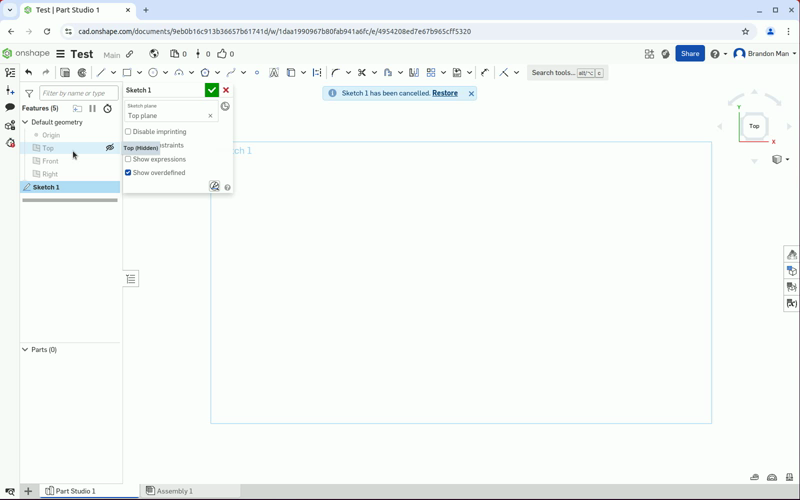
mouse_move(73, 352)
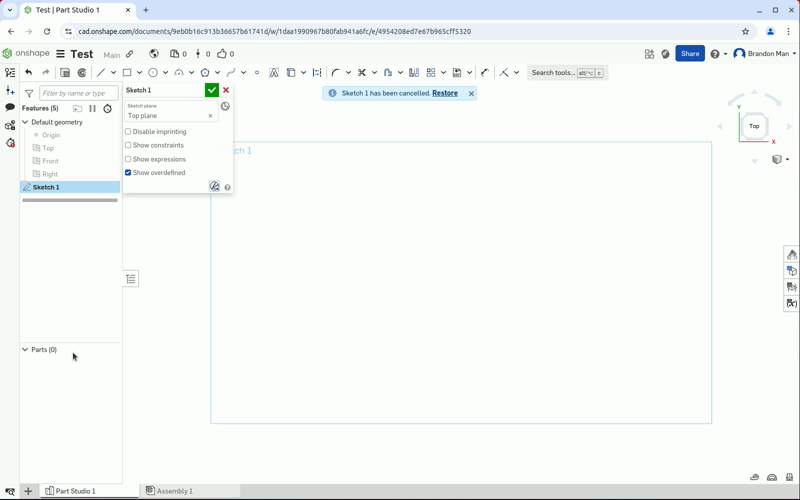
key(y)
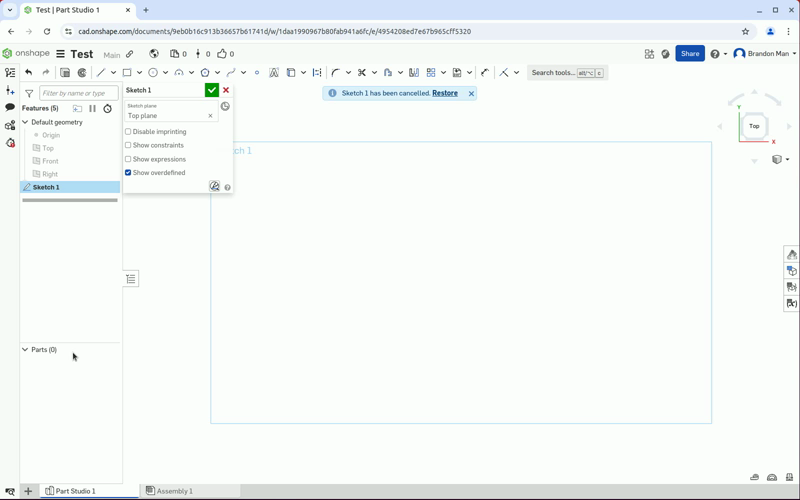
key(l)
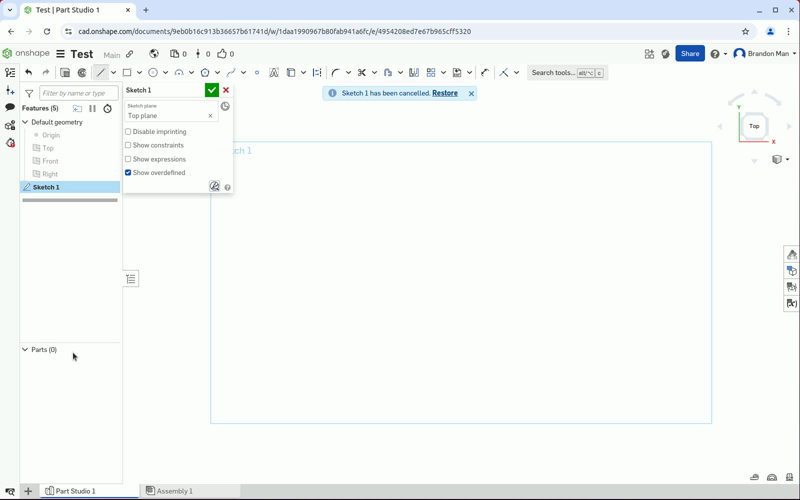
key_down(shift)
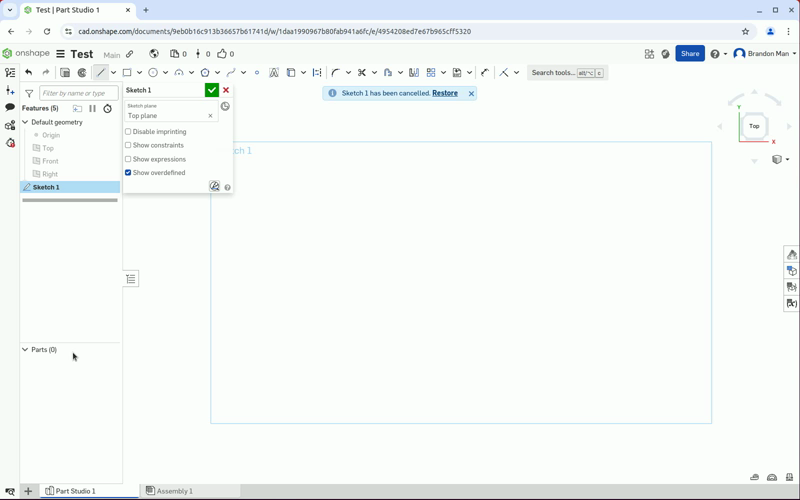
mouse_move(414, 395)
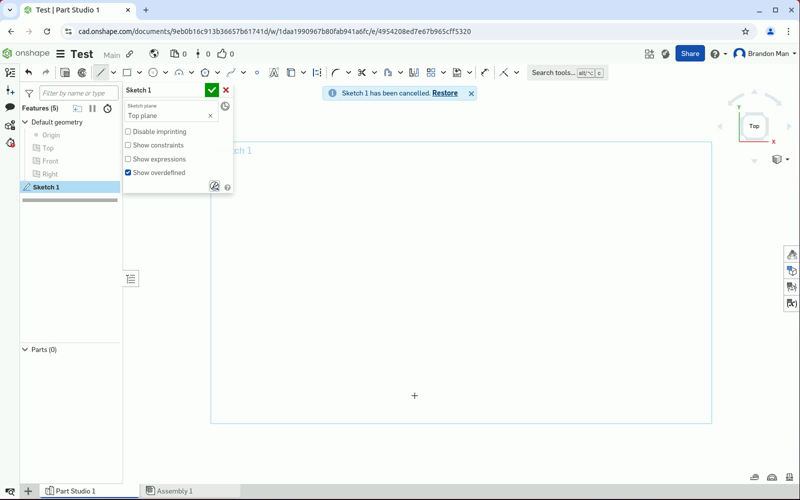
click(414, 395)
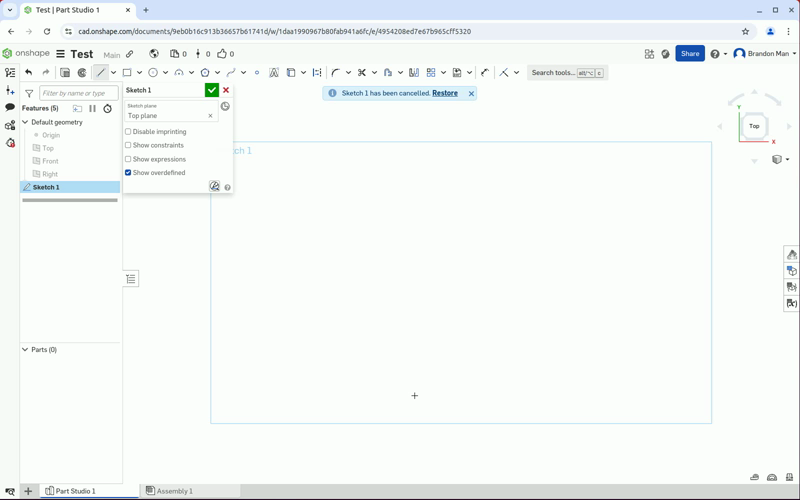
key_up(shift)
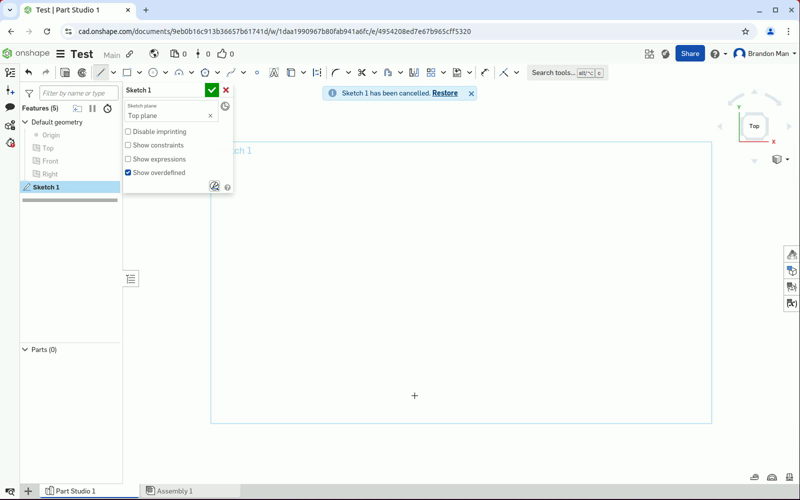
key_down(shift)
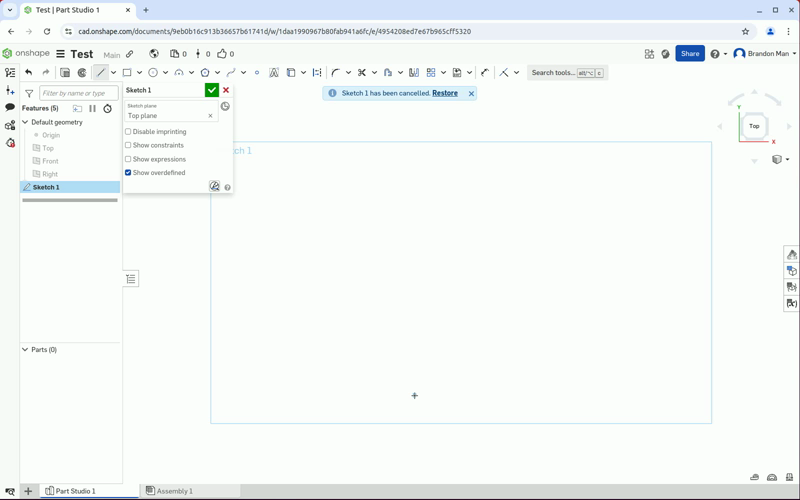
mouse_move(507, 395)
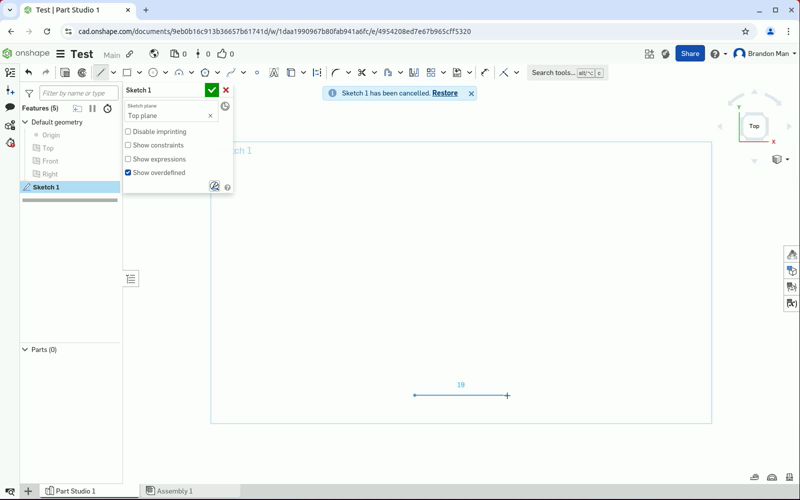
click(507, 395)
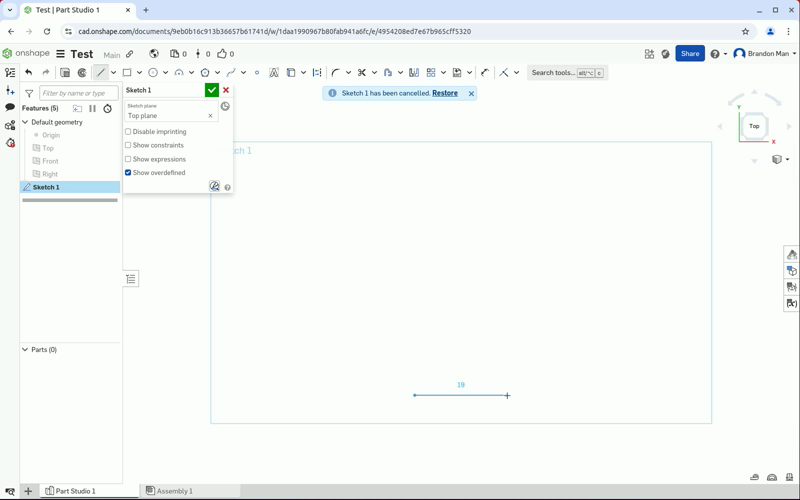
key_up(shift)
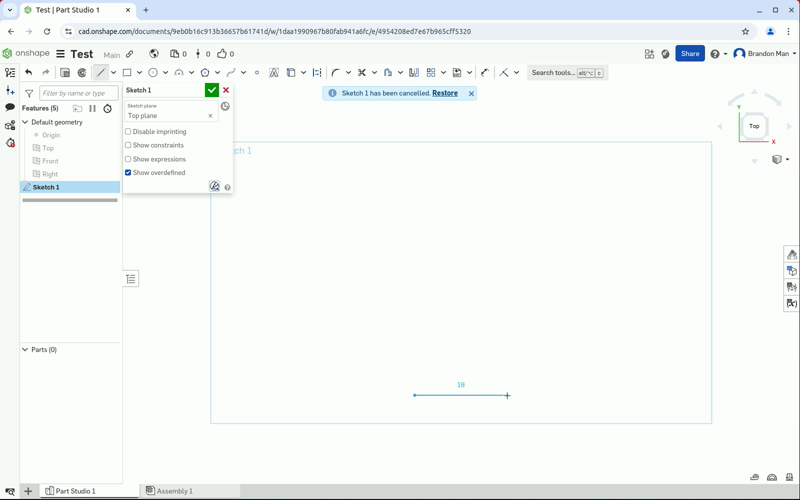
key_down(shift)
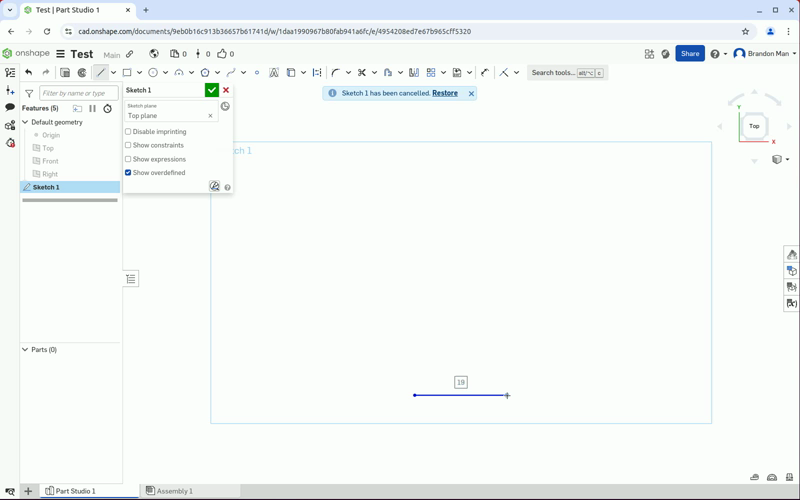
mouse_move(507, 171)
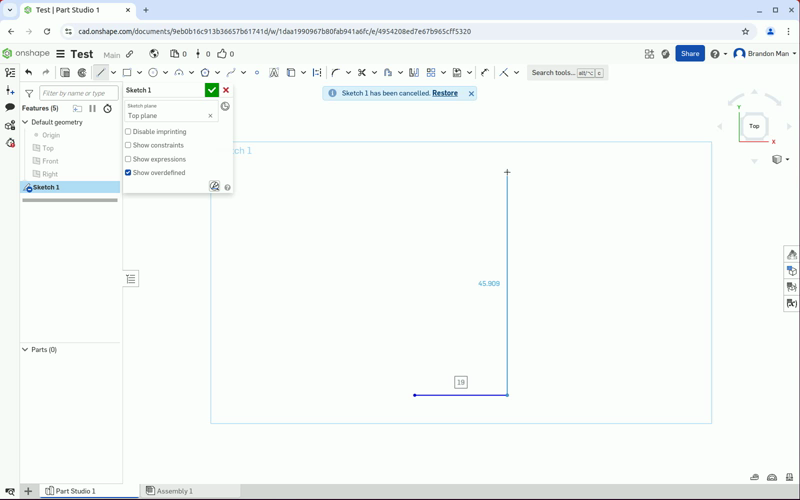
click(507, 171)
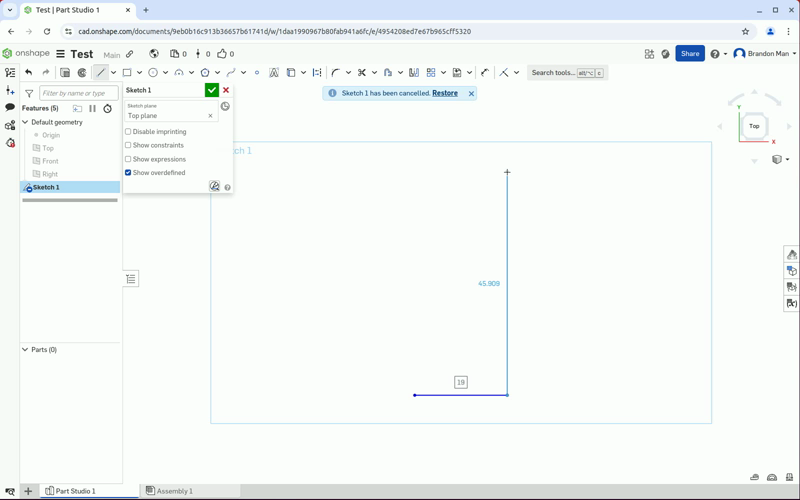
key_up(shift)
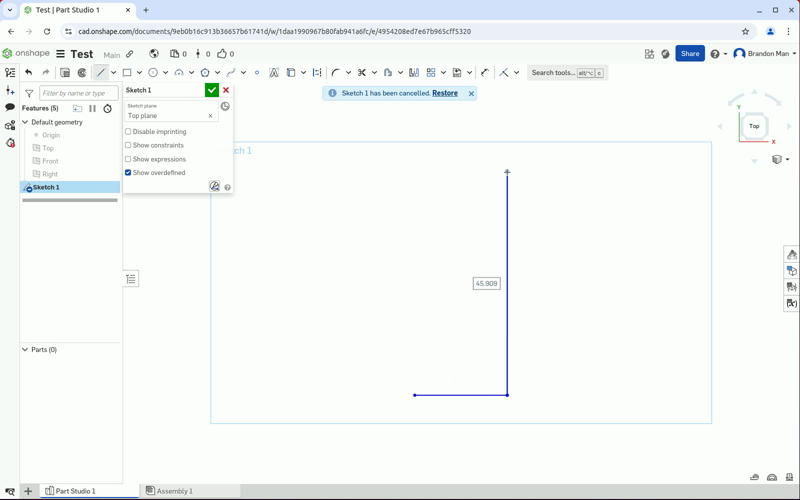
key_down(shift)
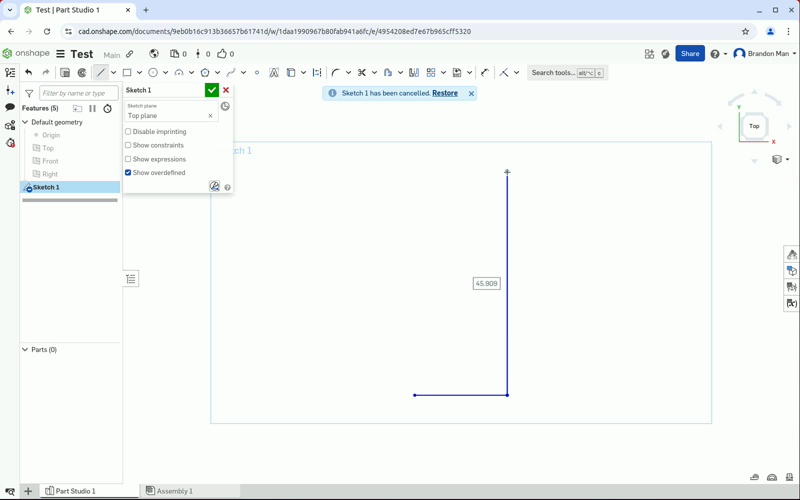
mouse_move(414, 171)
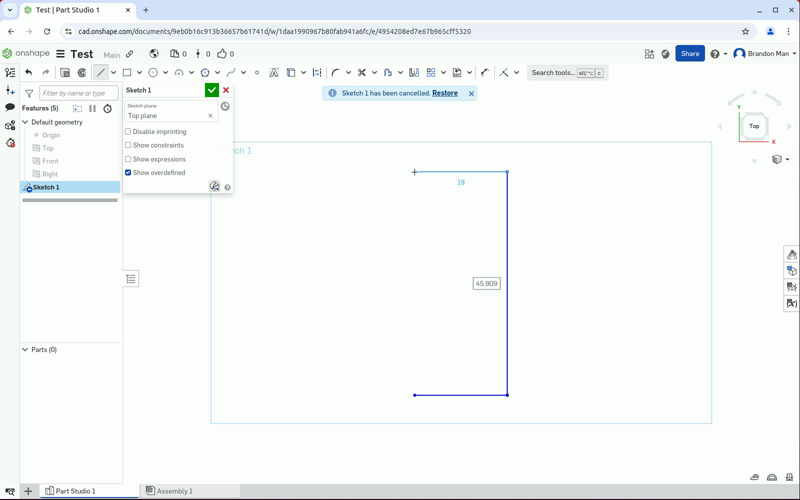
click(414, 171)
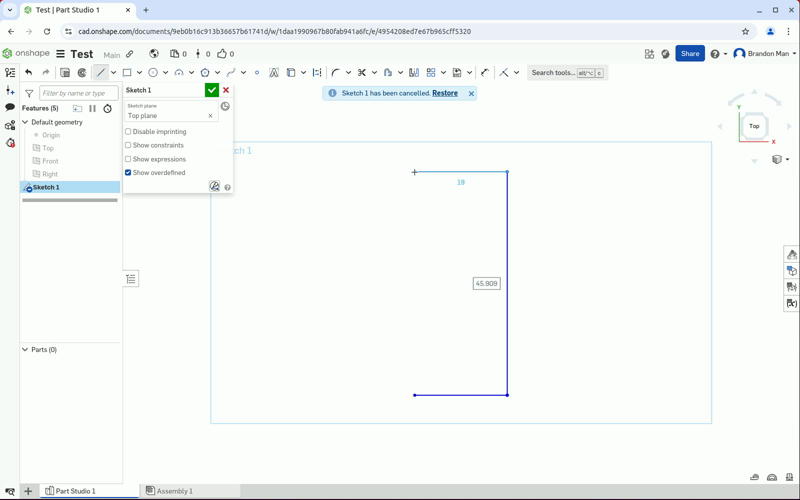
key_up(shift)
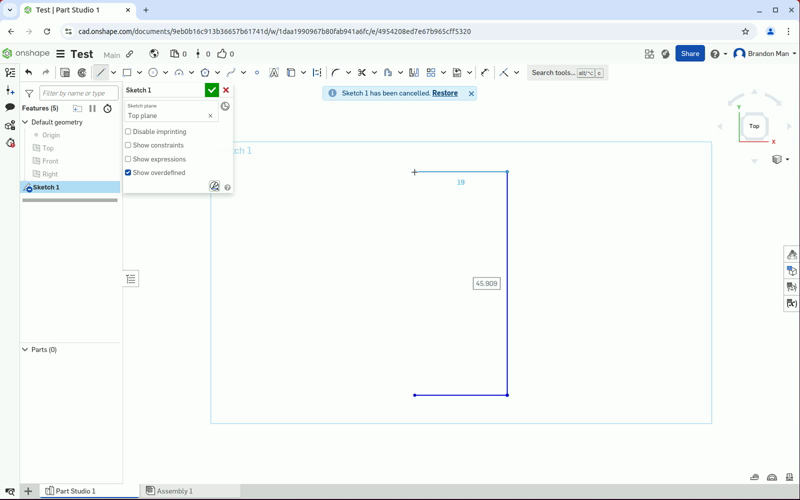
key_down(shift)
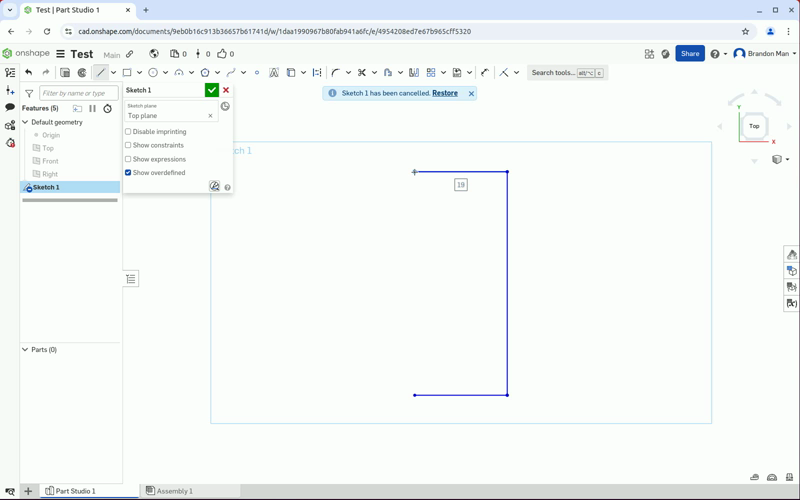
mouse_move(414, 395)
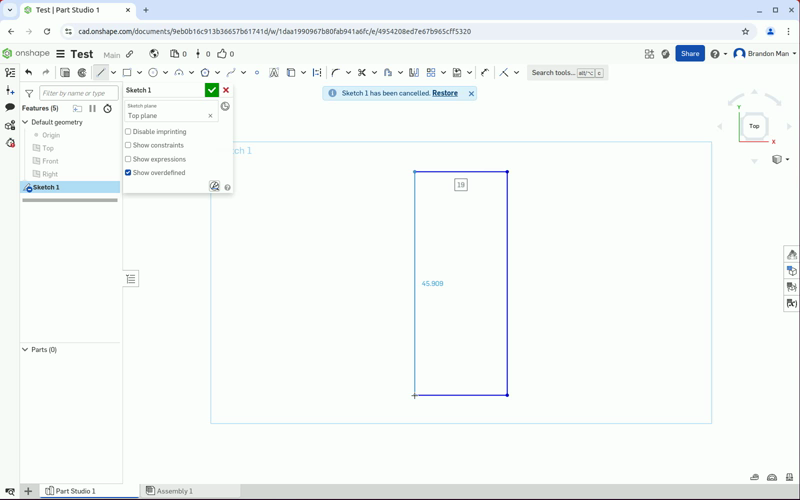
key_up(shift)
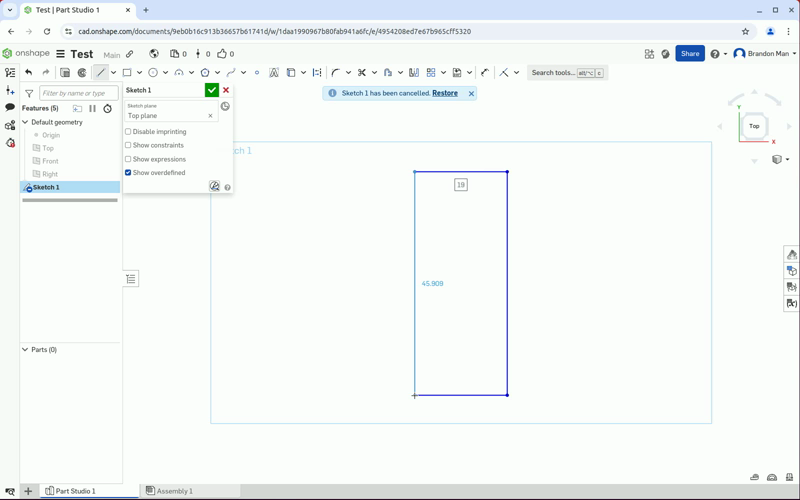
click(414, 395)
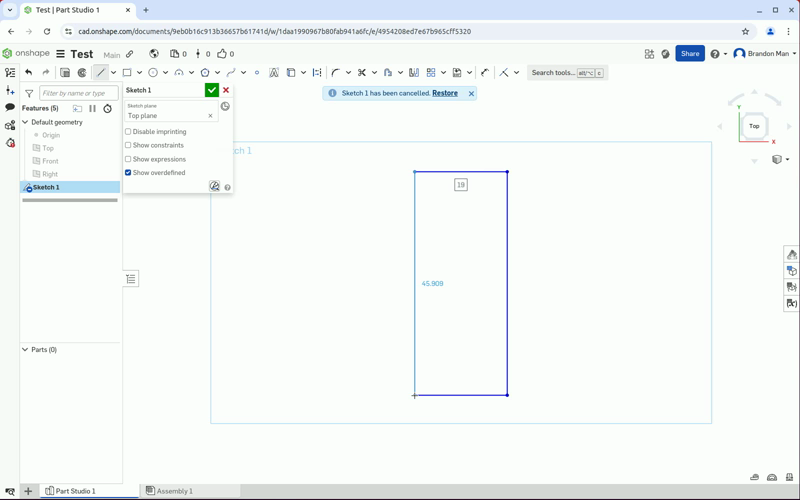
key(esc)
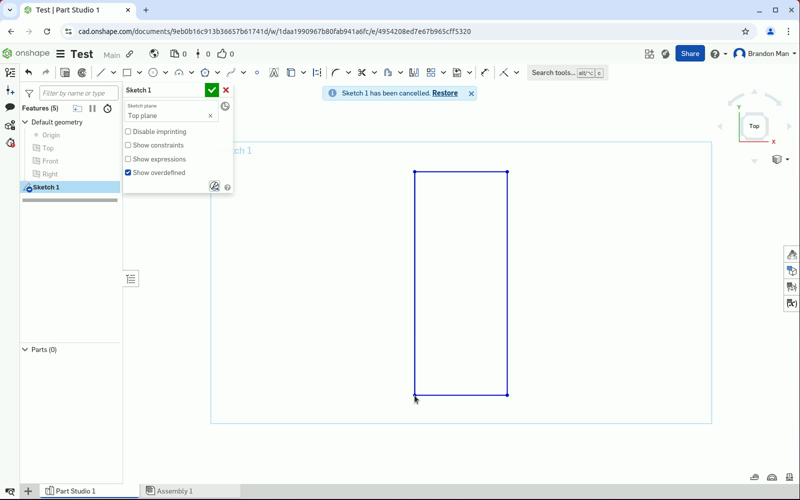
mouse_move(460, 362)
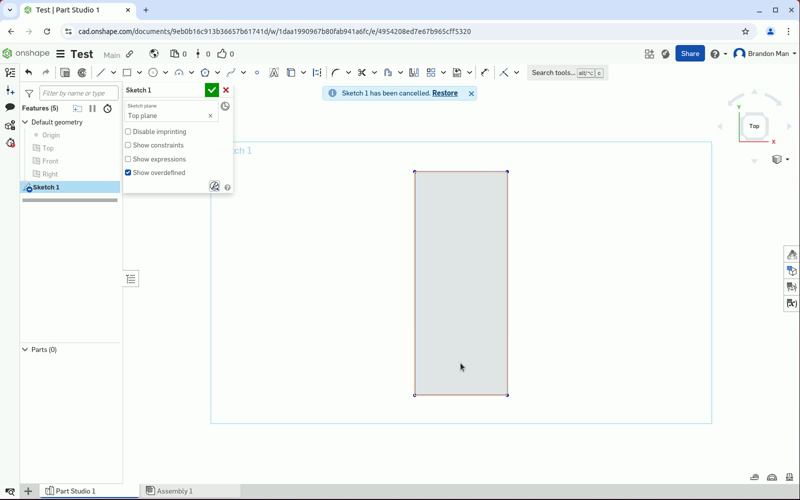
click(460, 362)
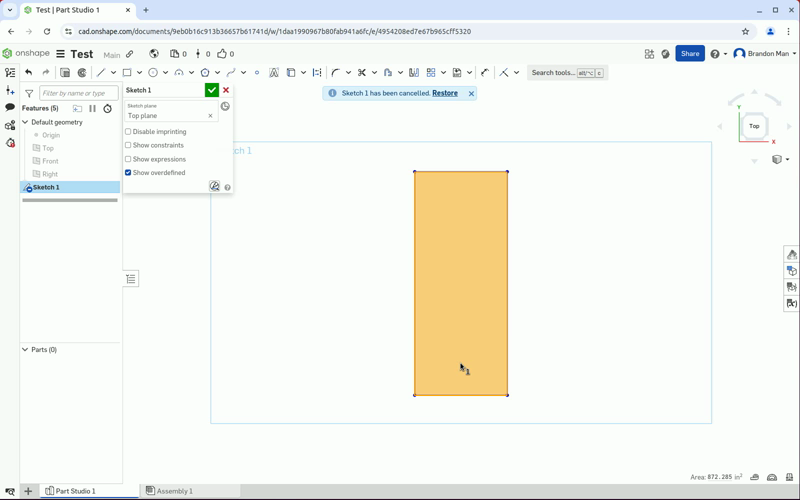
mouse_move(73, 352)
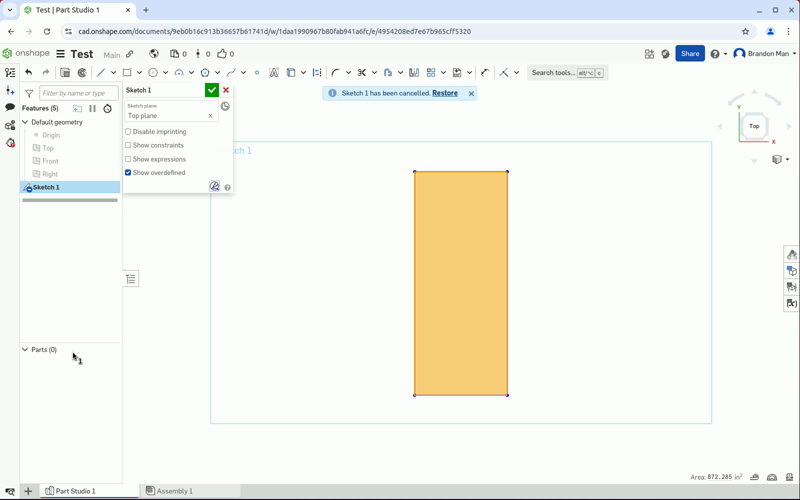
key(shift+y)
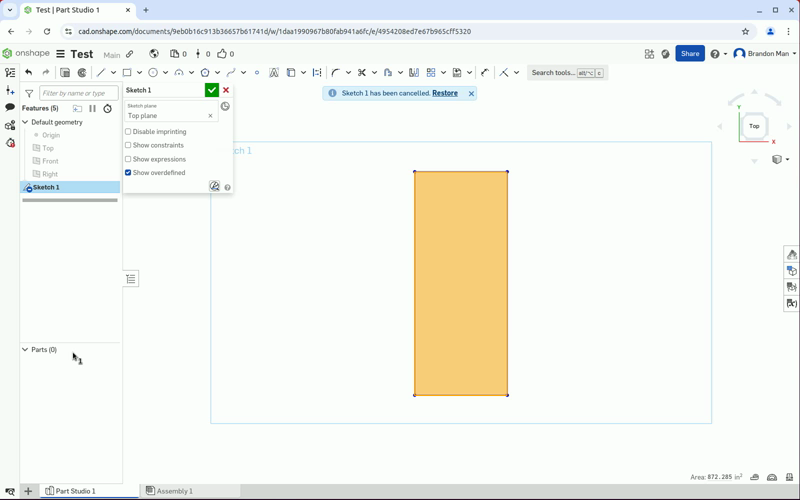
key(shift+e)
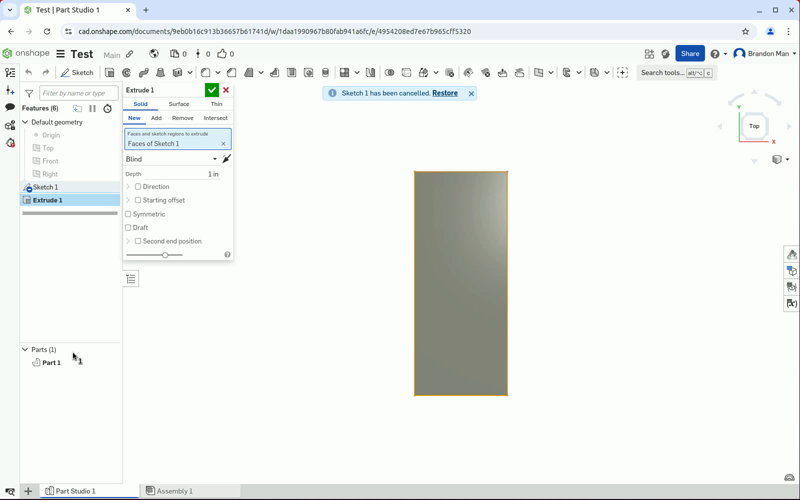
mouse_move(143, 106)
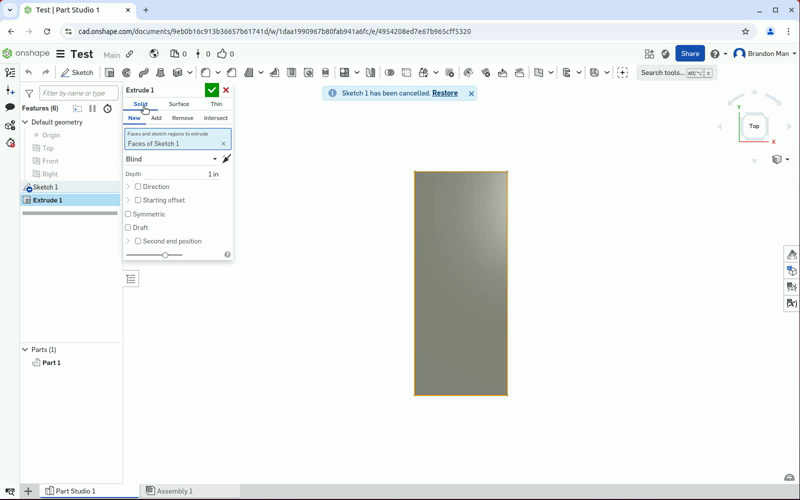
click(143, 106)
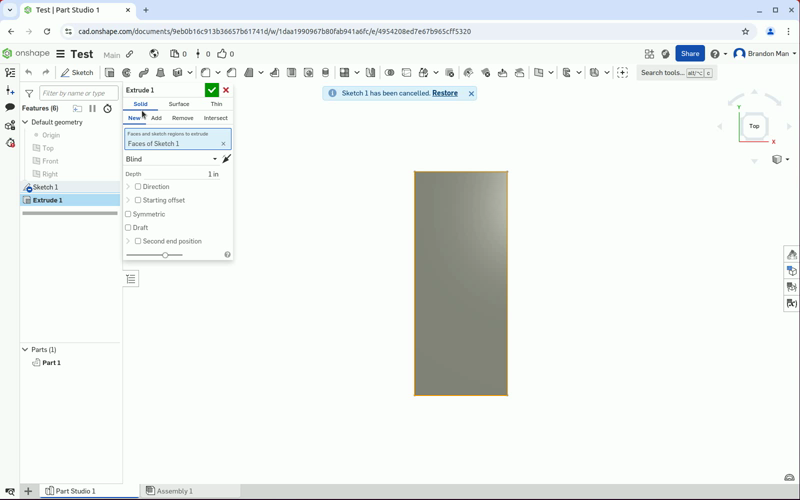
mouse_move(137, 120)
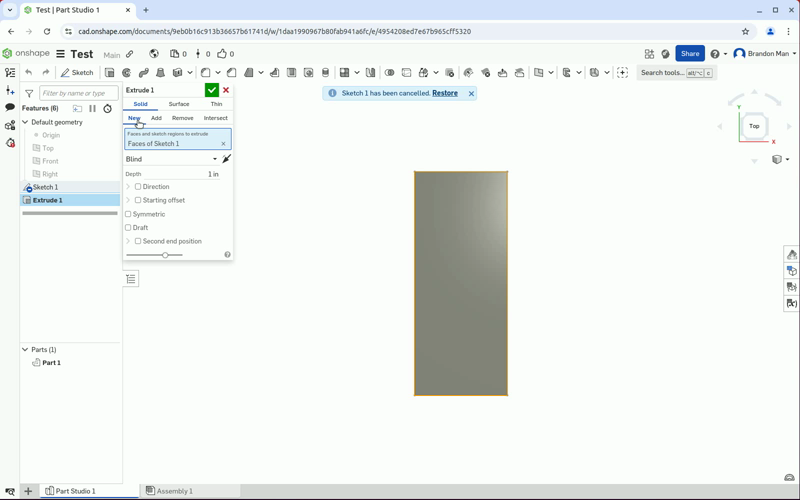
click(137, 120)
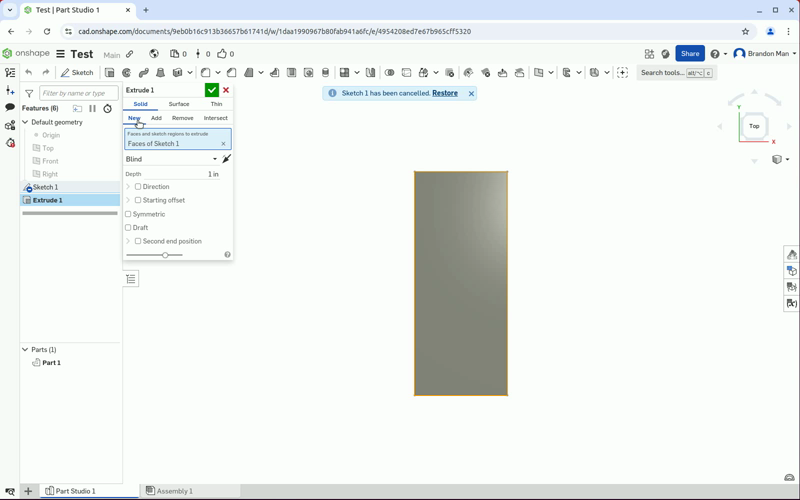
key(tab, 4)
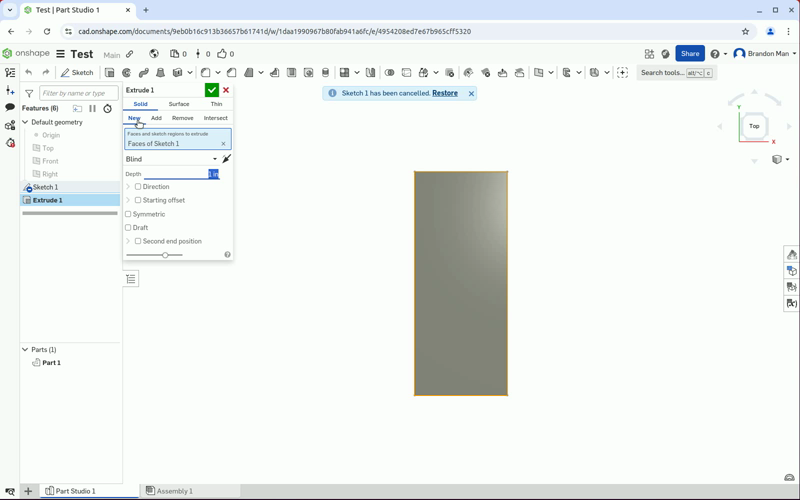
text(1.204)
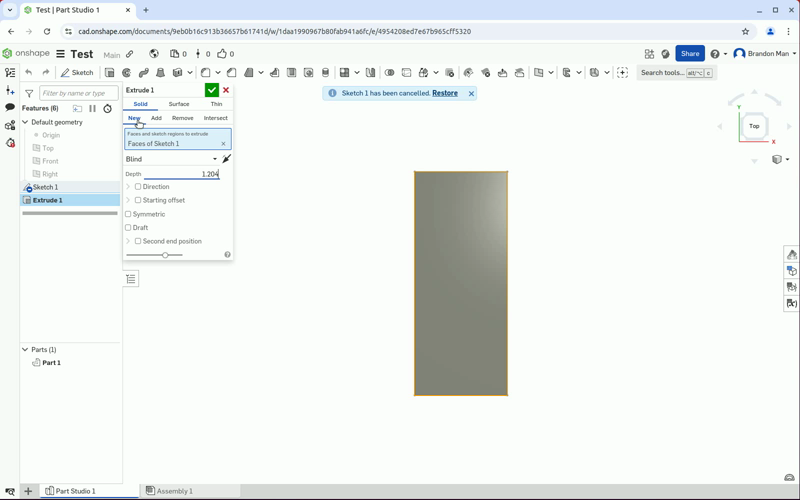
key(enter)
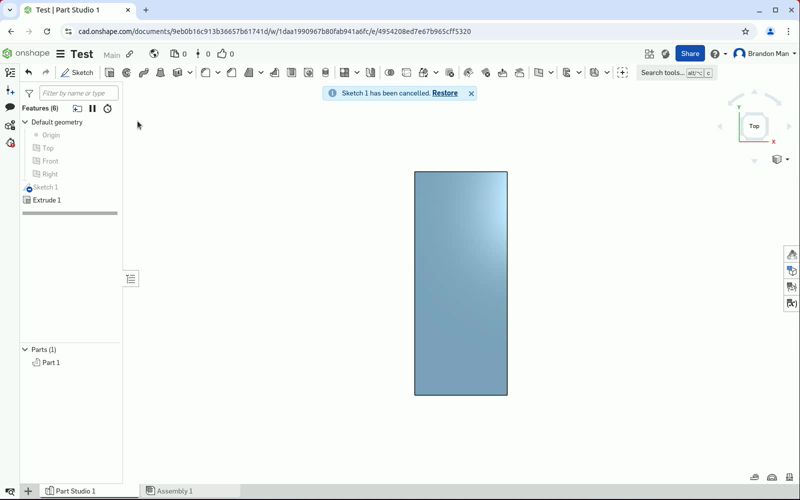
key(shift+h)
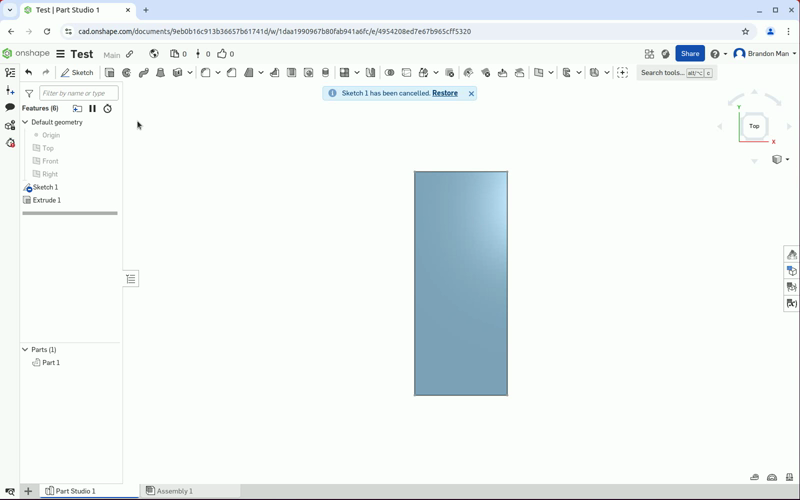
key(shift+h)
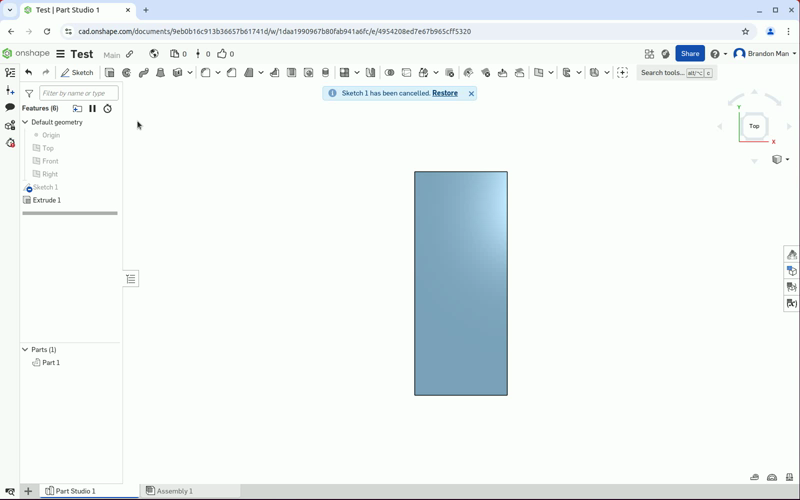
mouse_move(73, 189)
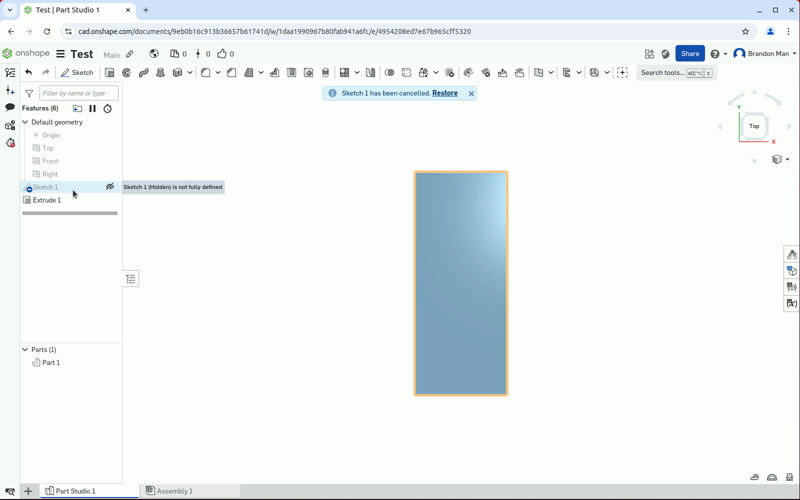
click(73, 189)
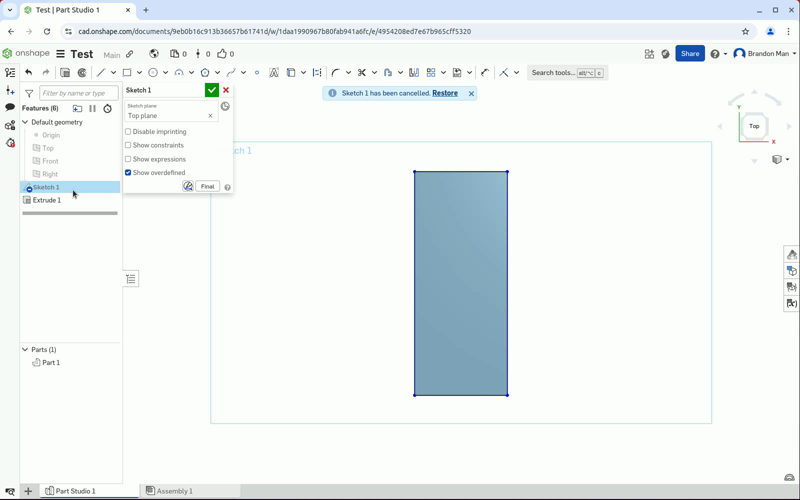
mouse_move(229, 92)
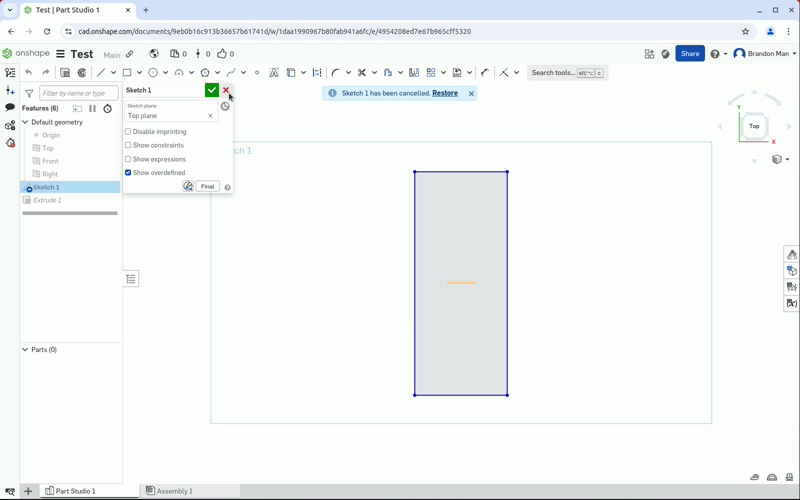
click(229, 92)
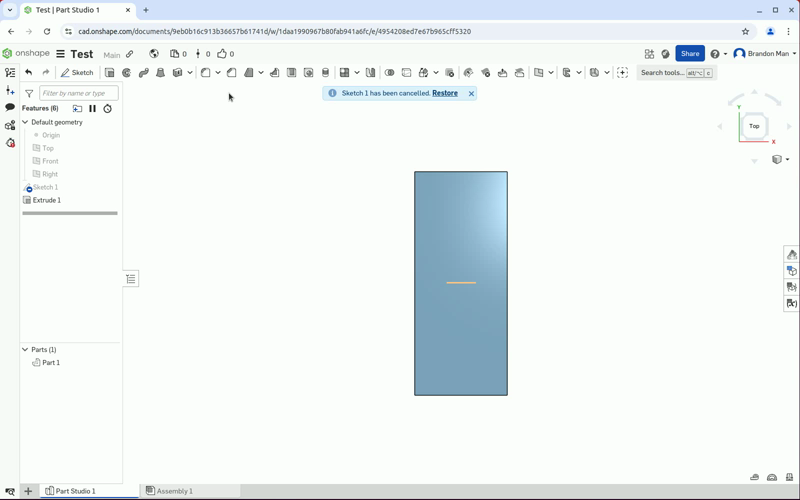
mouse_move(541, 75)
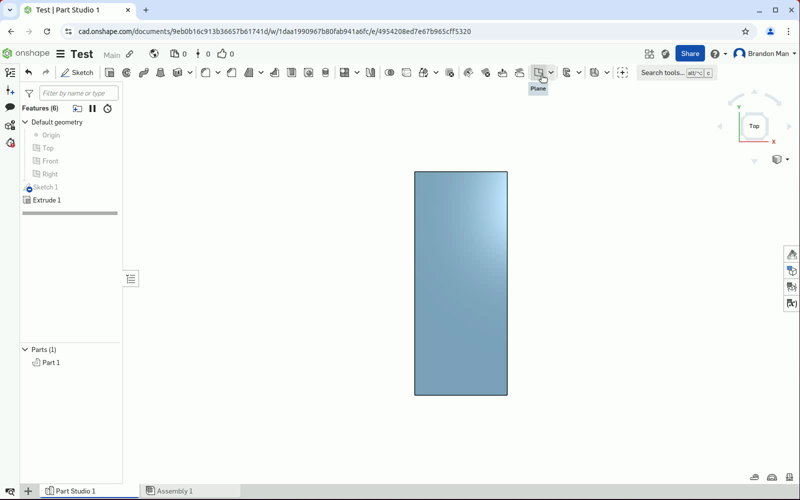
click(541, 75)
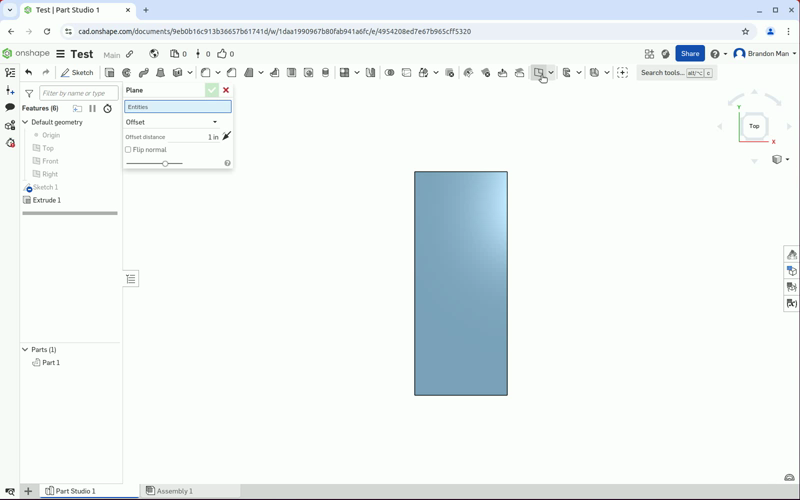
mouse_move(73, 150)
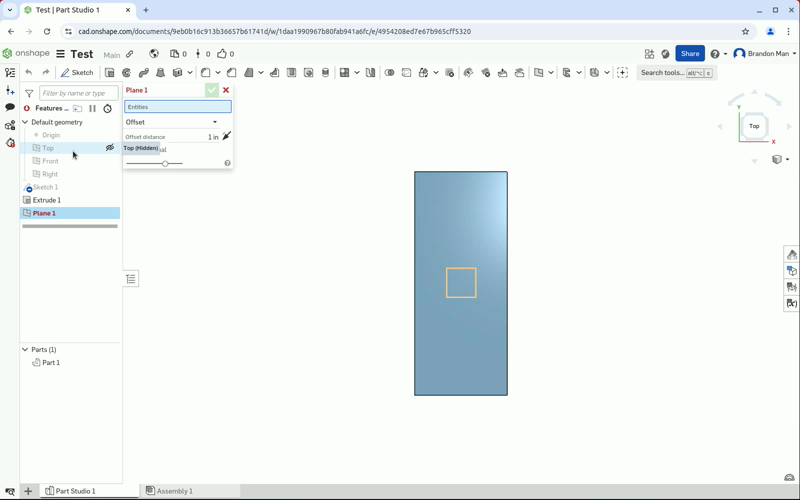
click(73, 150)
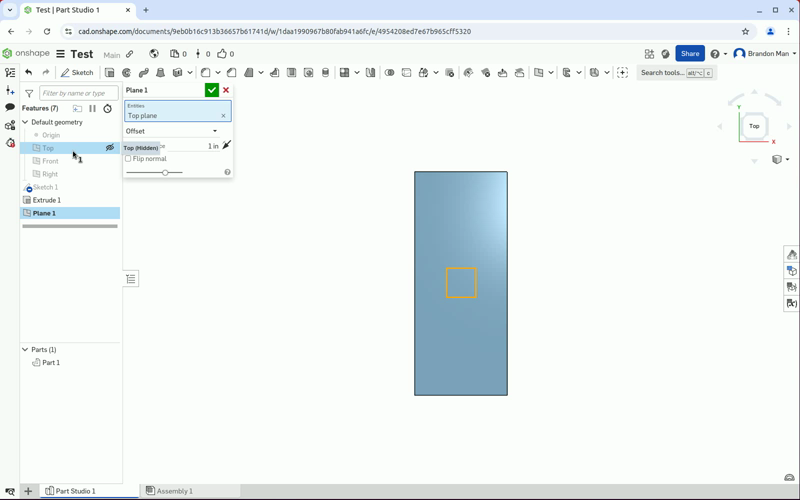
key(tab, 2)
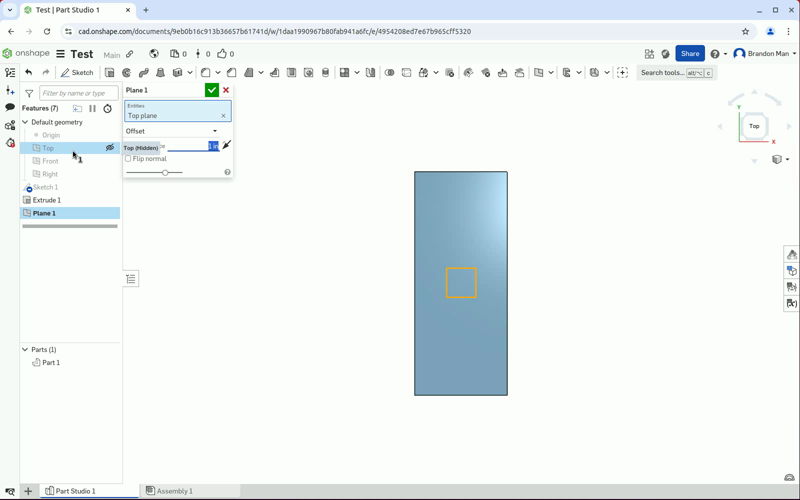
text(1.202)
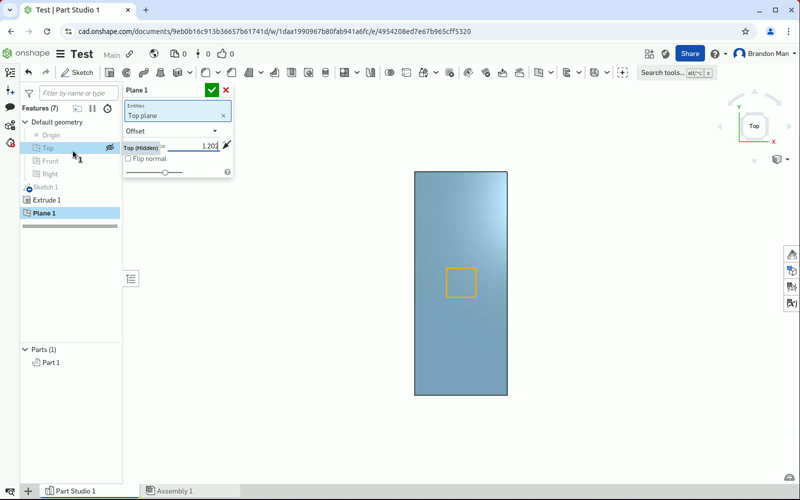
key(enter, 2)
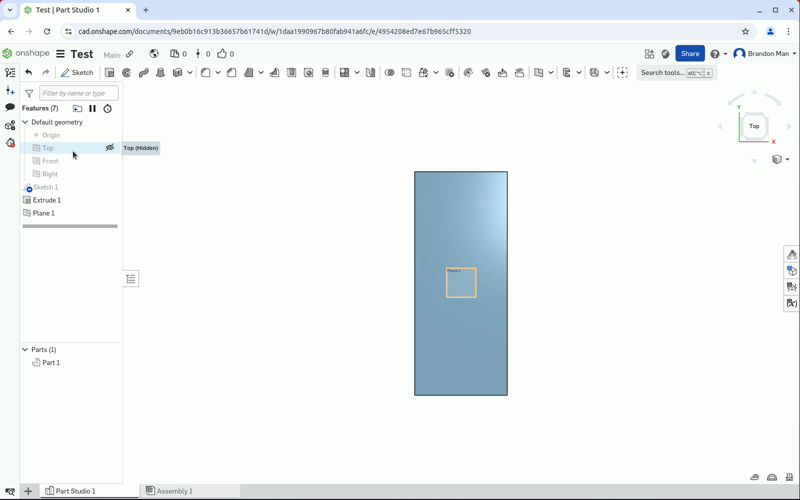
key(shift+s)
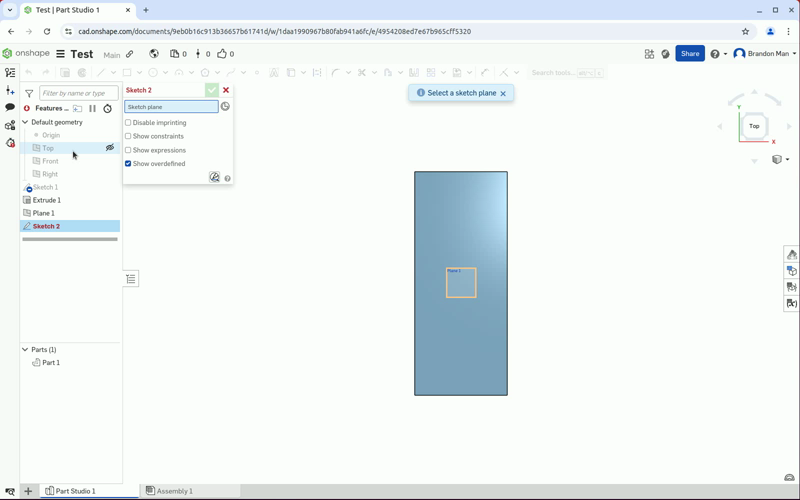
mouse_move(73, 215)
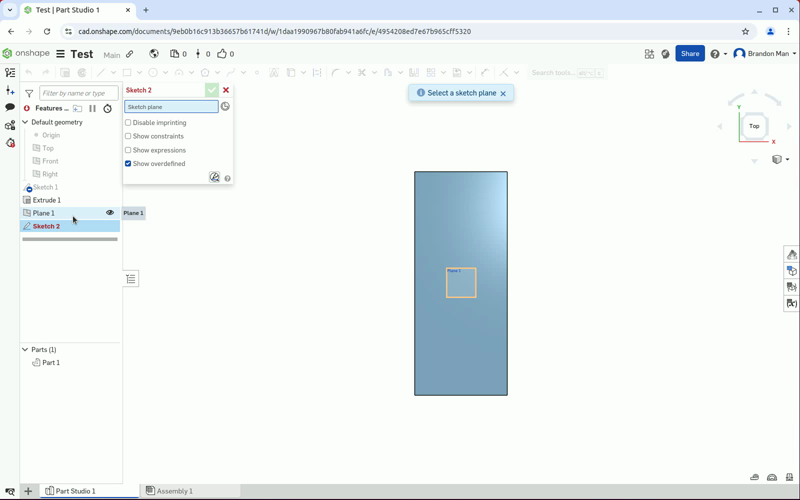
click(73, 215)
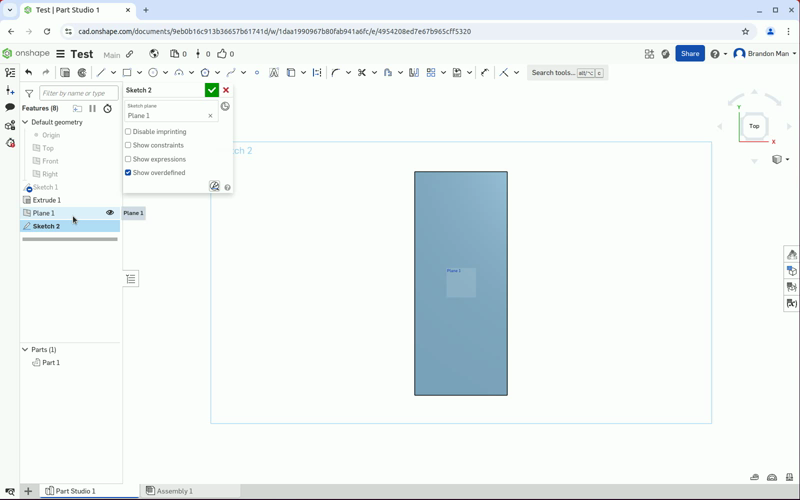
mouse_move(73, 352)
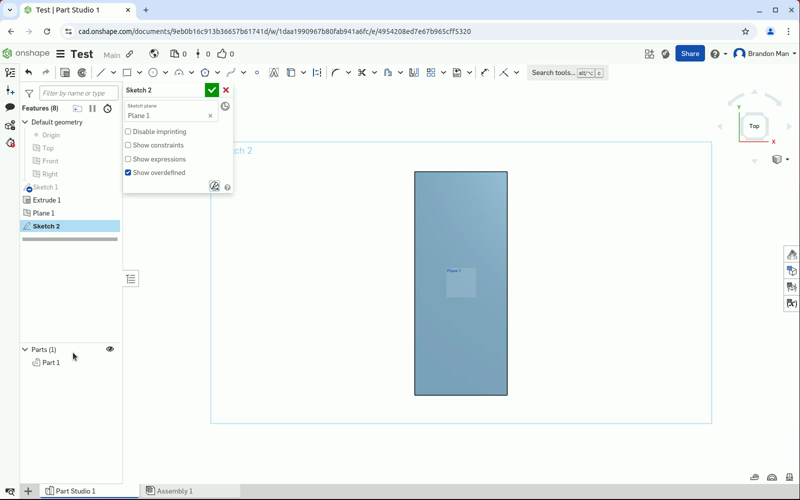
key(y)
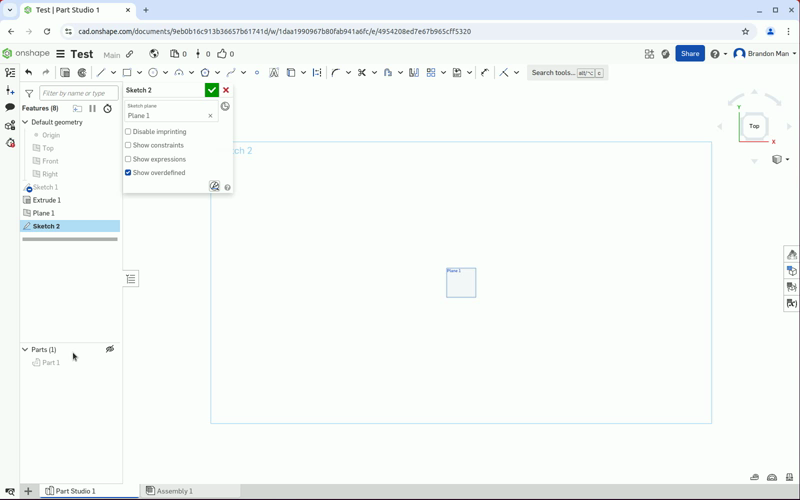
key(l)
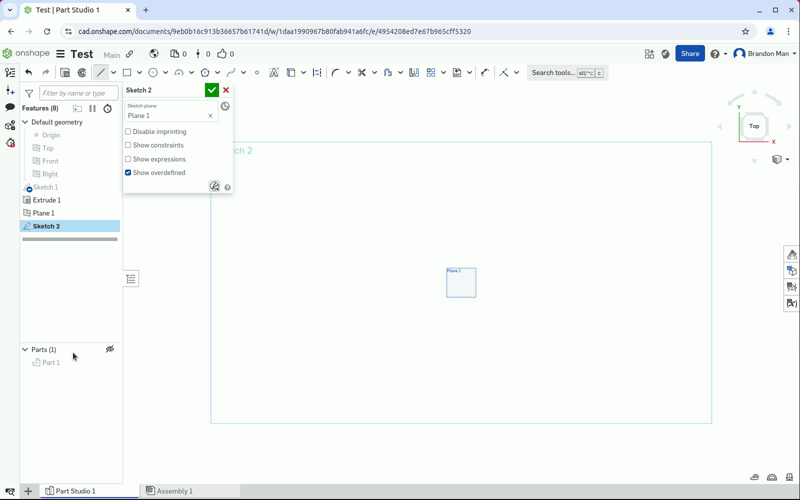
key_down(shift)
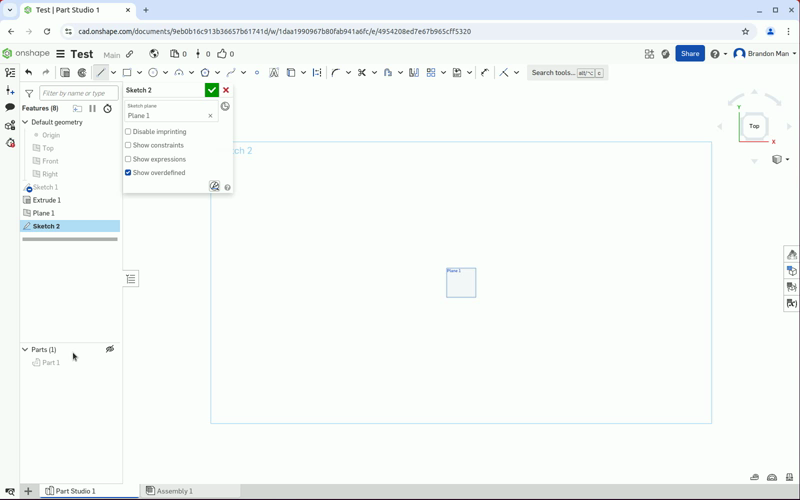
mouse_move(420, 389)
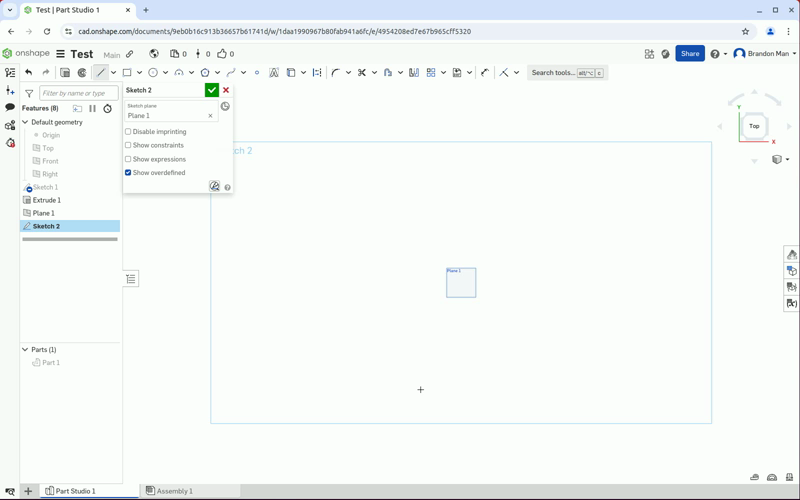
click(420, 389)
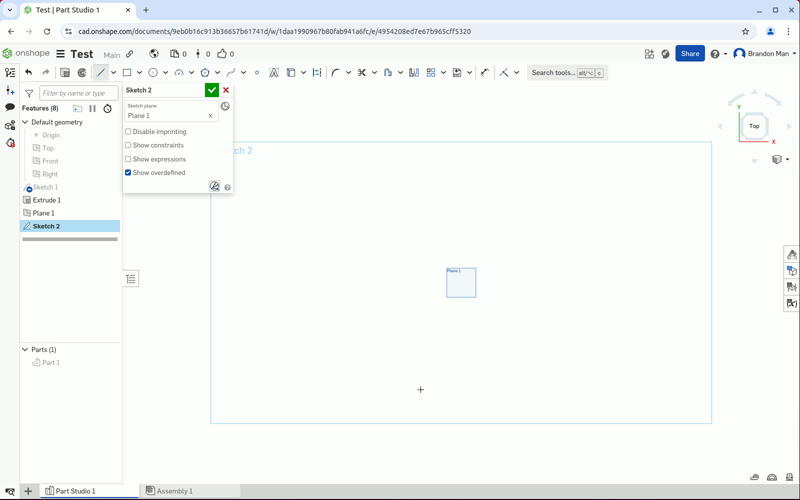
key_up(shift)
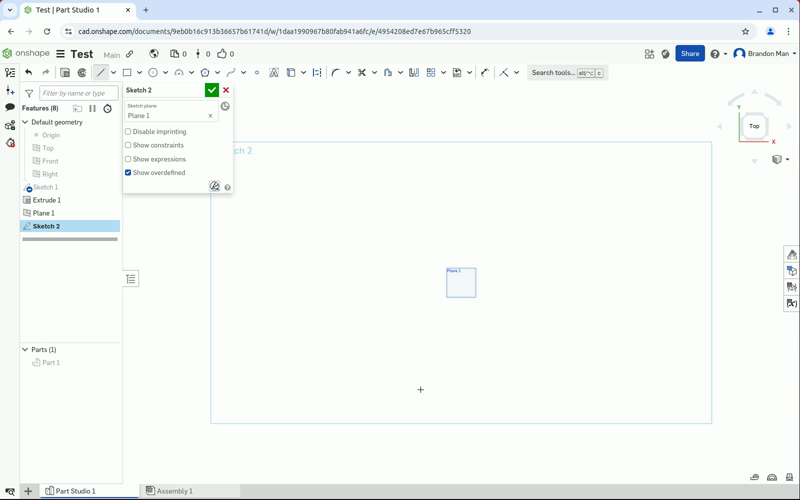
key_down(shift)
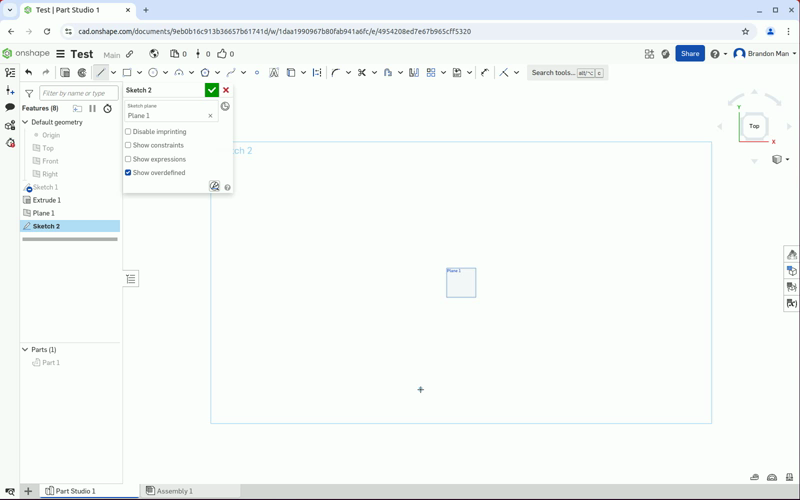
mouse_move(498, 389)
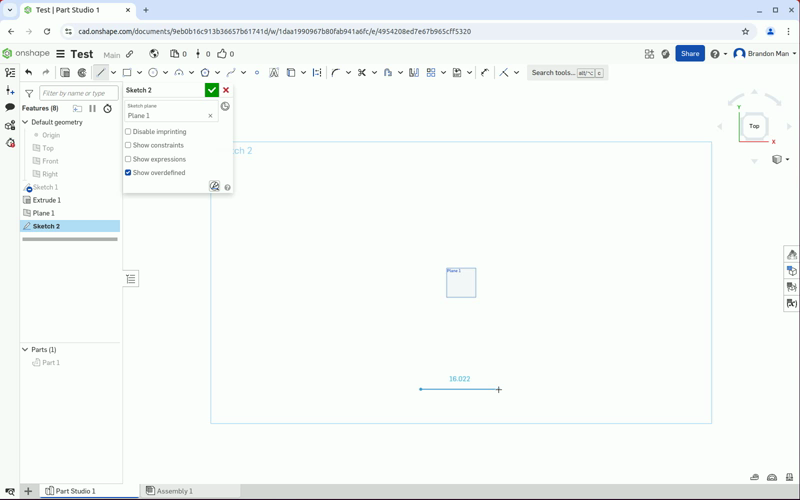
click(498, 389)
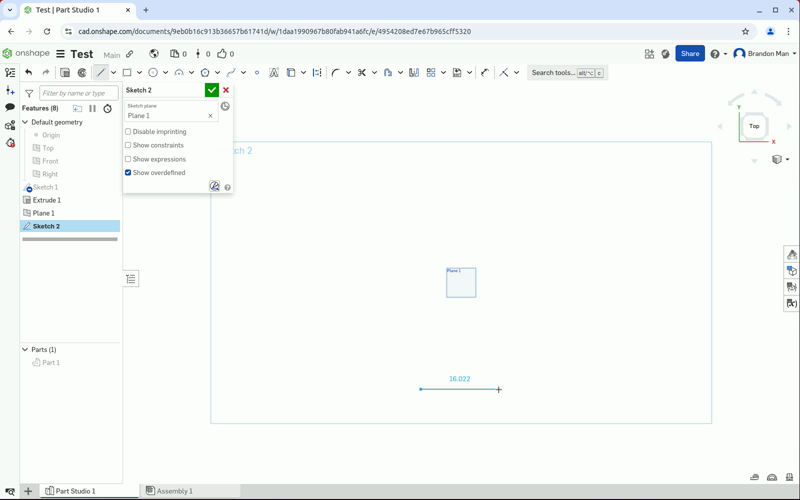
key_up(shift)
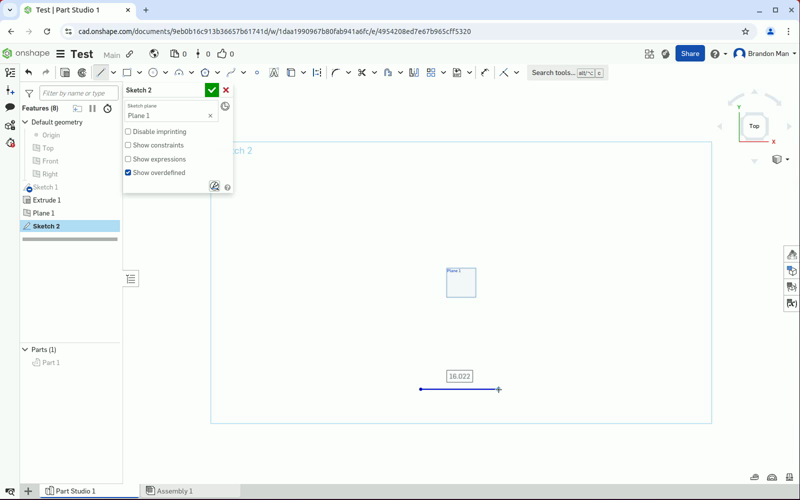
key_down(shift)
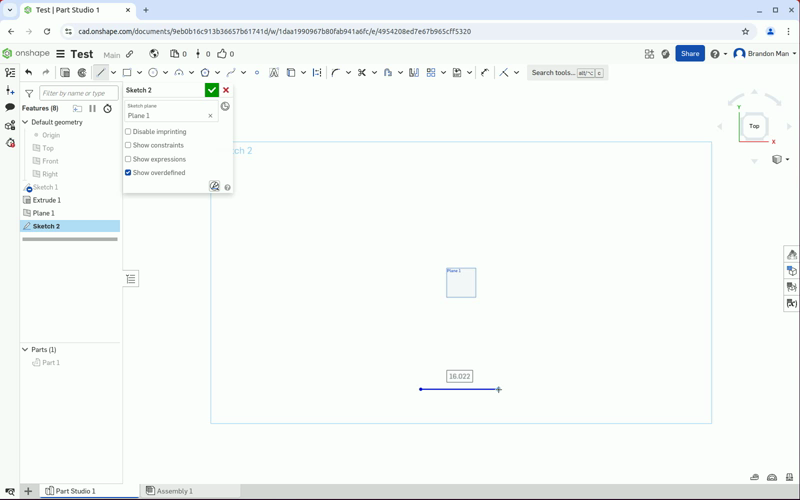
mouse_move(498, 178)
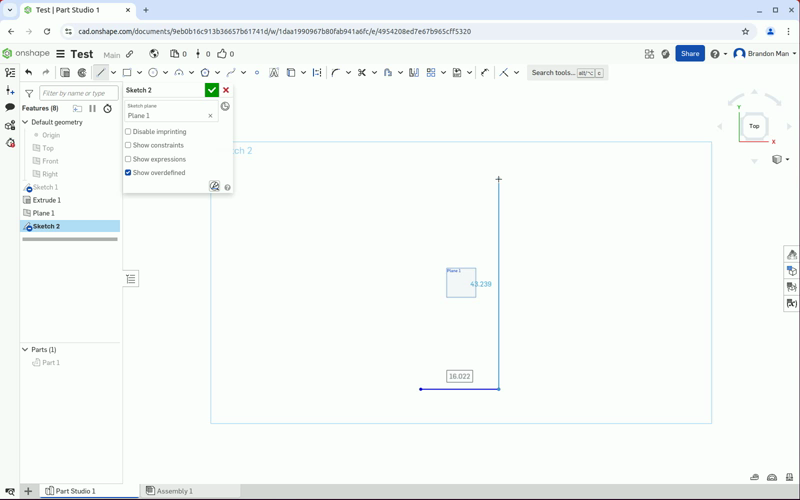
click(498, 178)
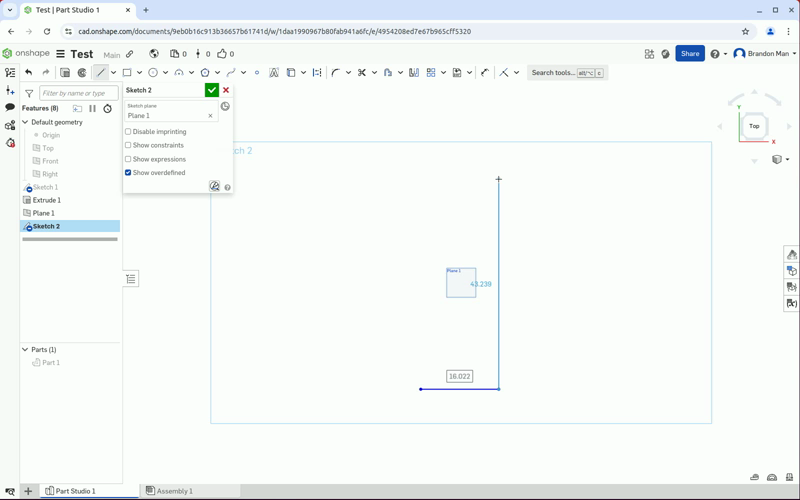
key_up(shift)
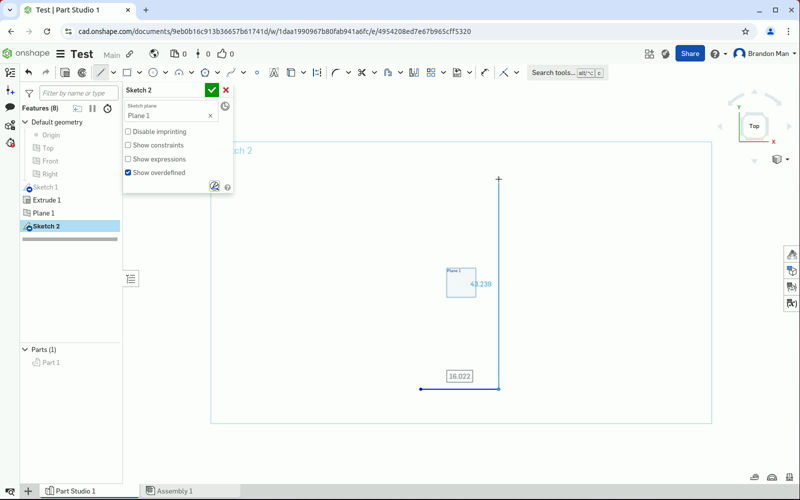
key_down(shift)
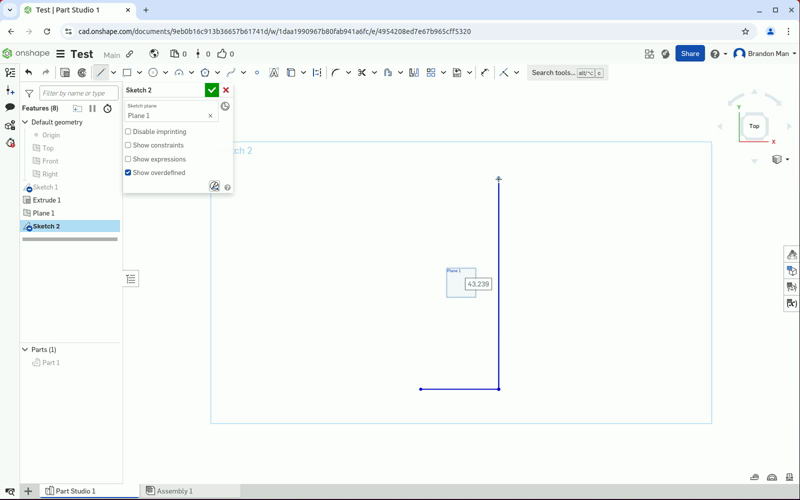
mouse_move(420, 178)
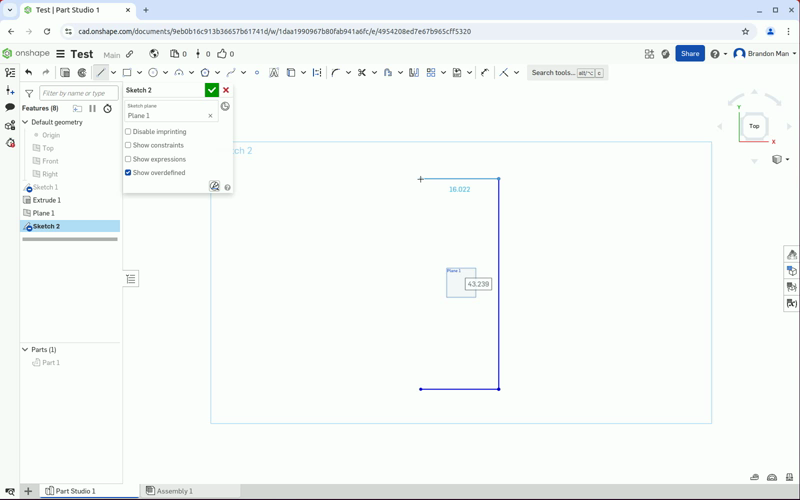
click(420, 178)
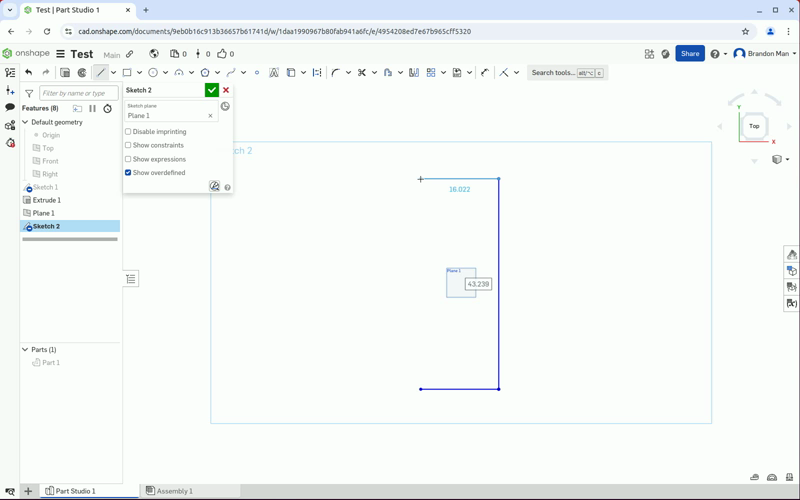
key_up(shift)
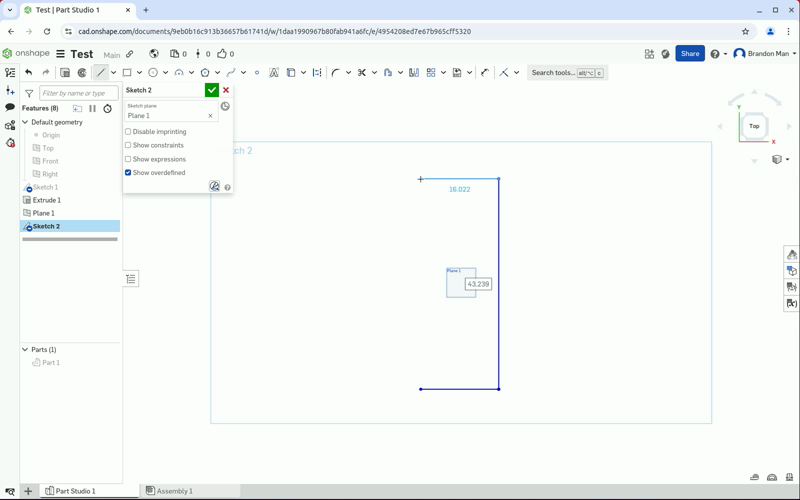
key_down(shift)
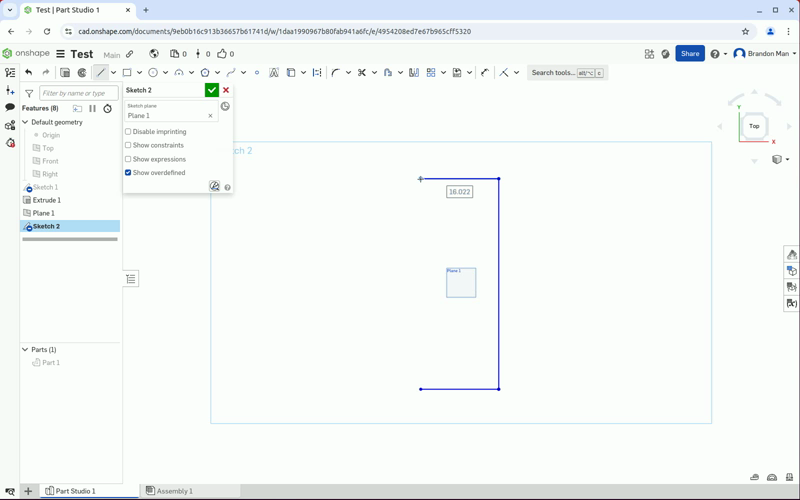
mouse_move(420, 389)
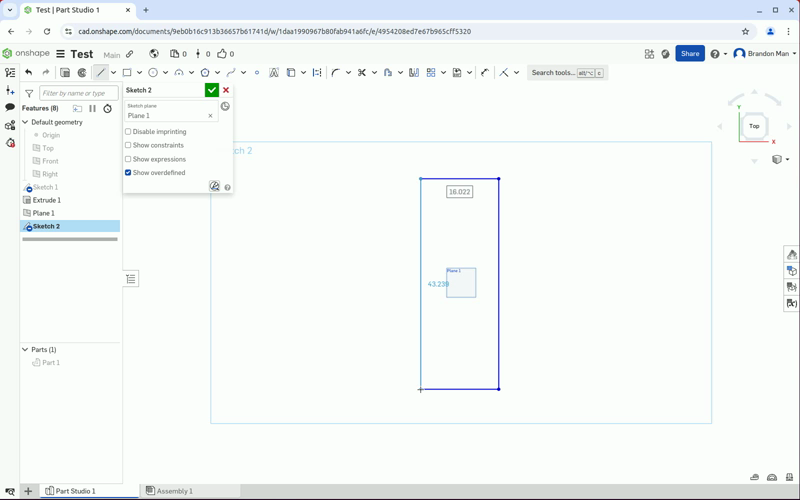
key_up(shift)
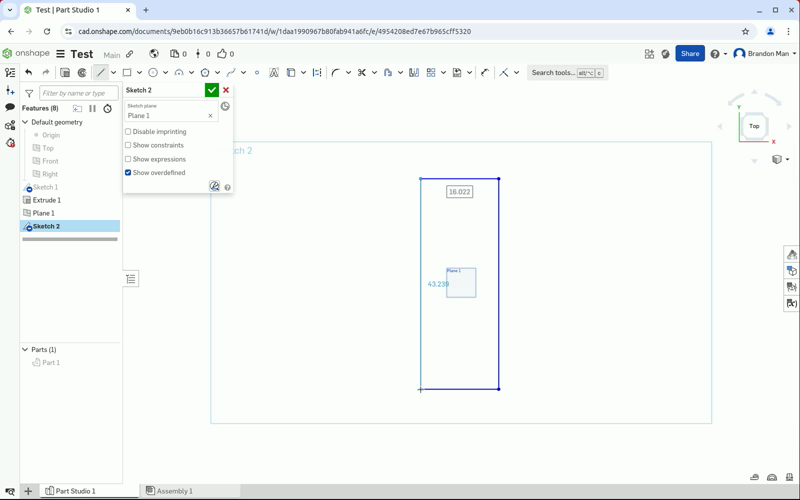
click(420, 389)
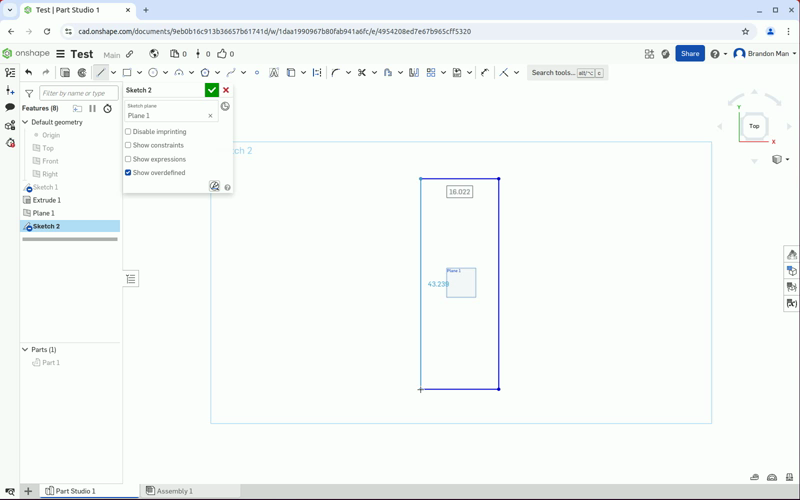
key(esc)
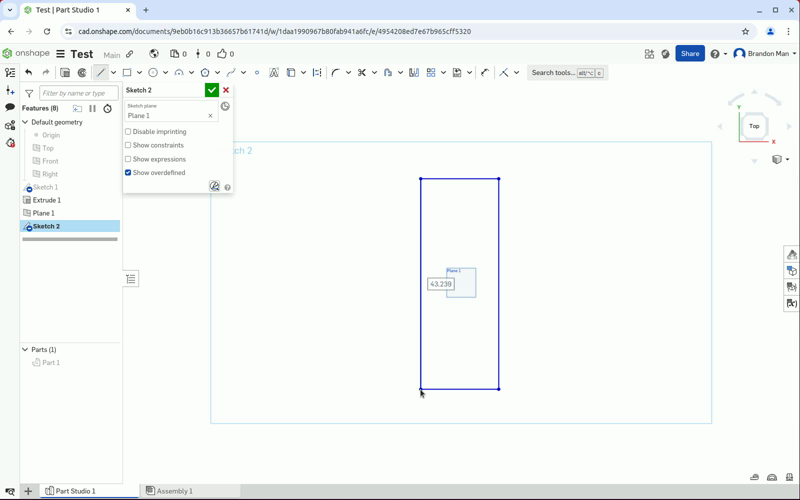
mouse_move(433, 368)
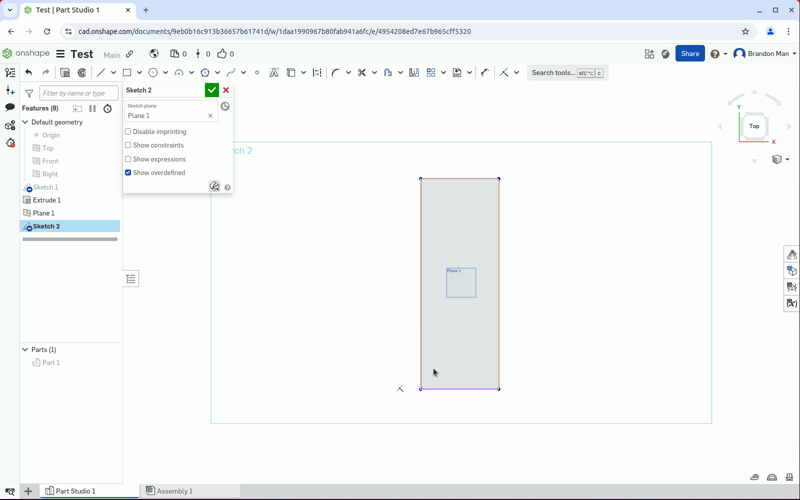
click(433, 368)
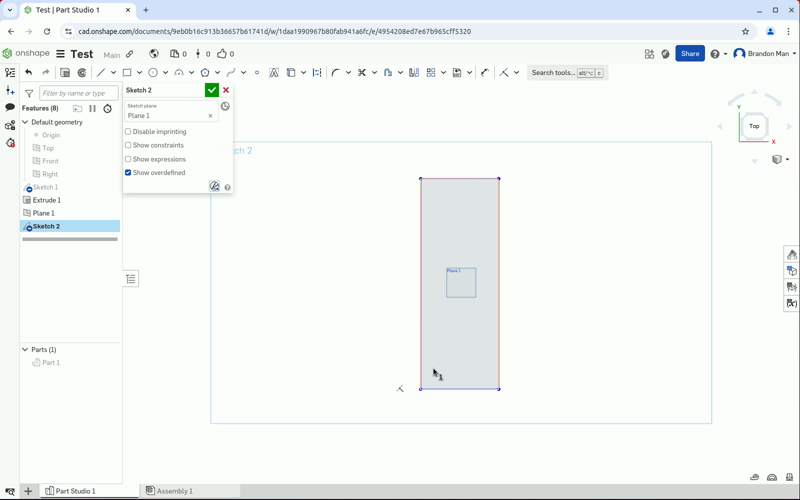
mouse_move(73, 352)
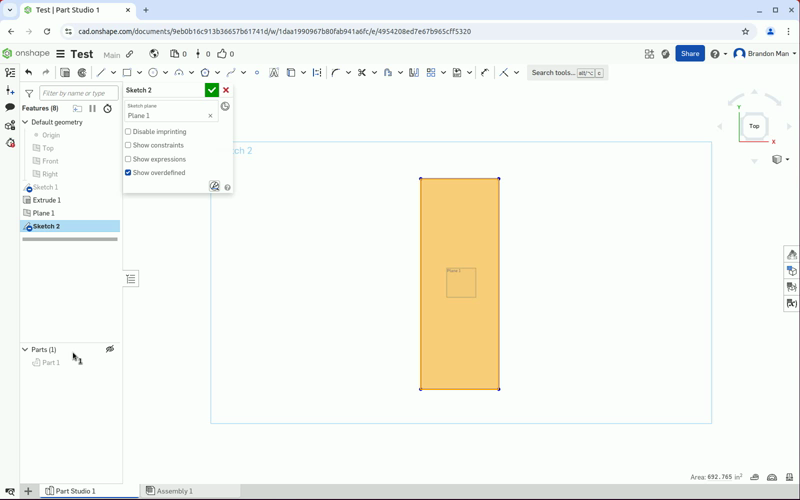
key(shift+y)
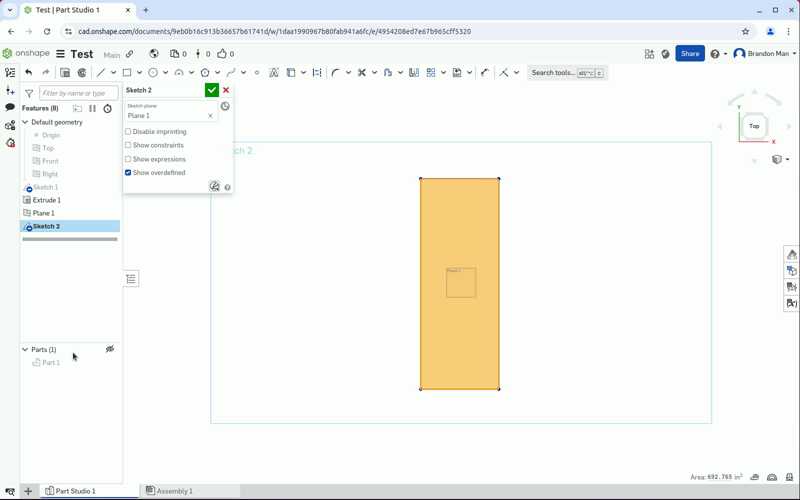
key(shift+e)
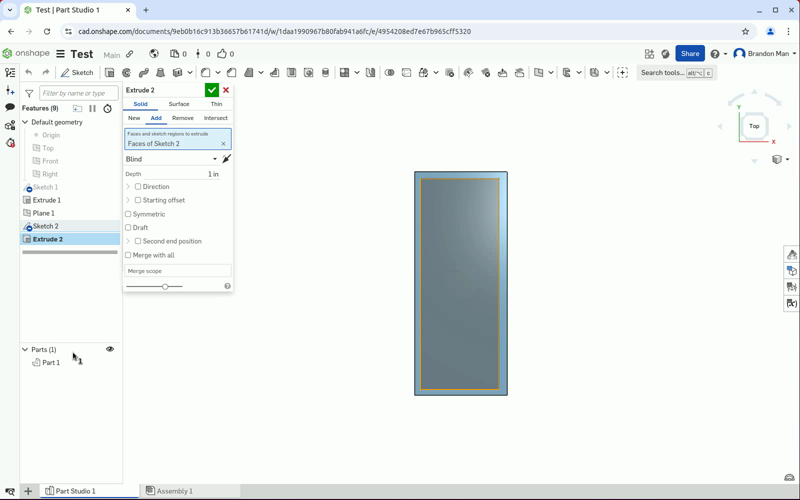
mouse_move(143, 106)
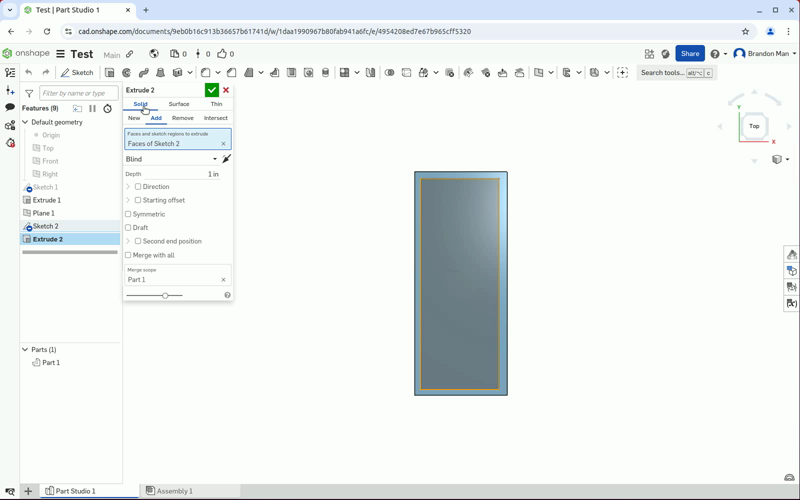
click(143, 106)
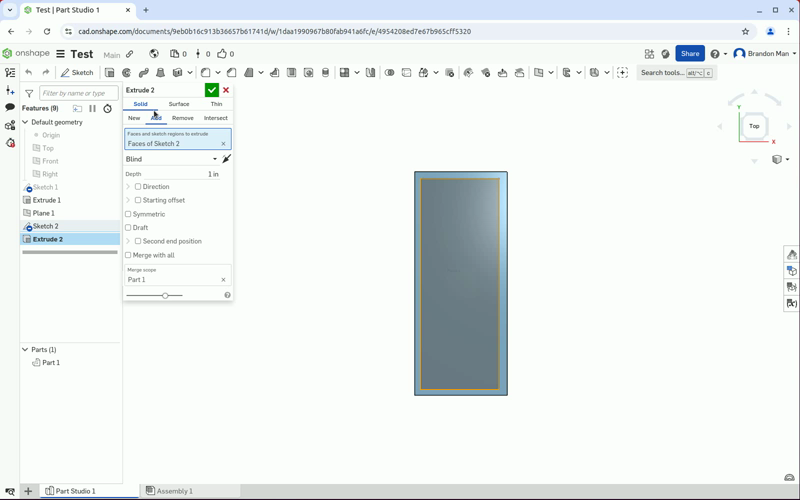
mouse_move(186, 120)
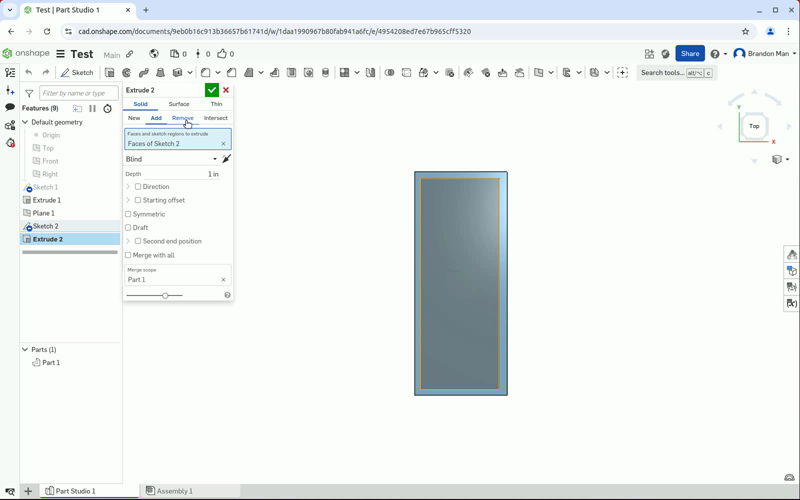
click(186, 120)
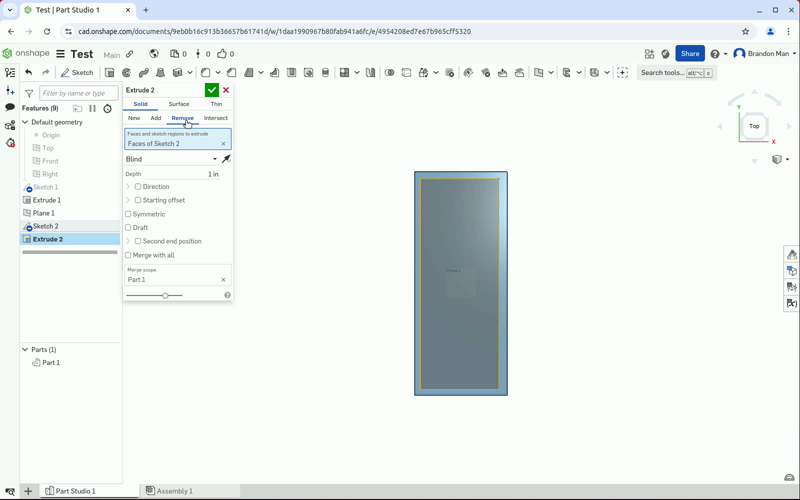
key(tab, 4)
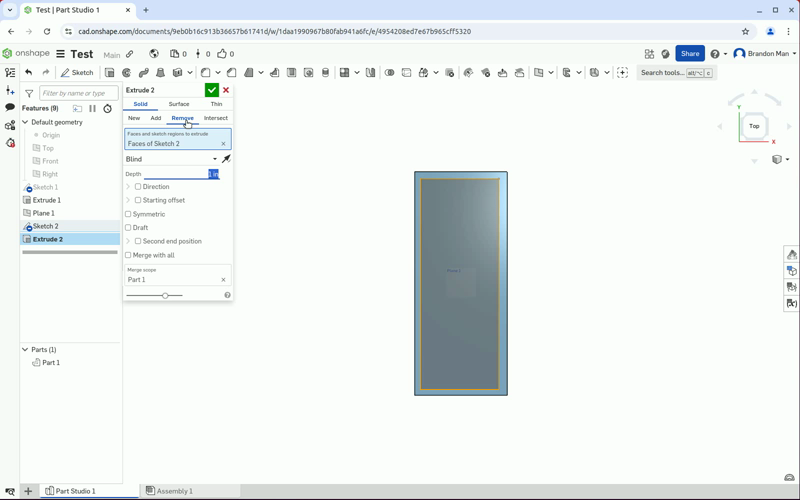
text(1.204)
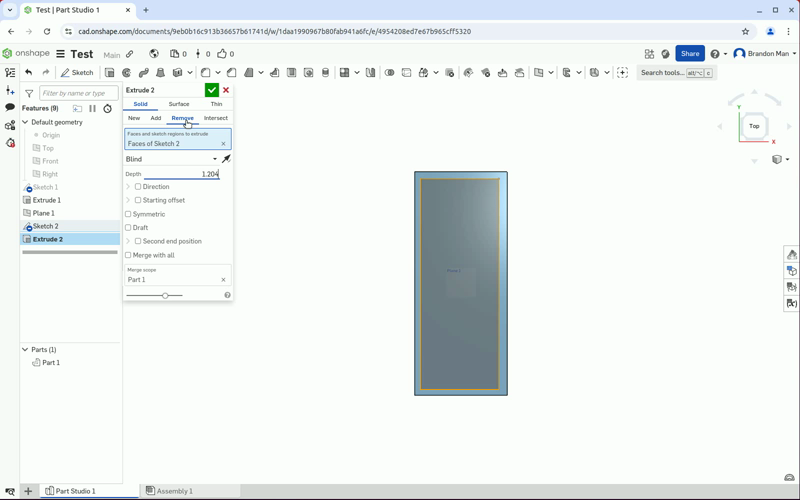
key(tab, 6)
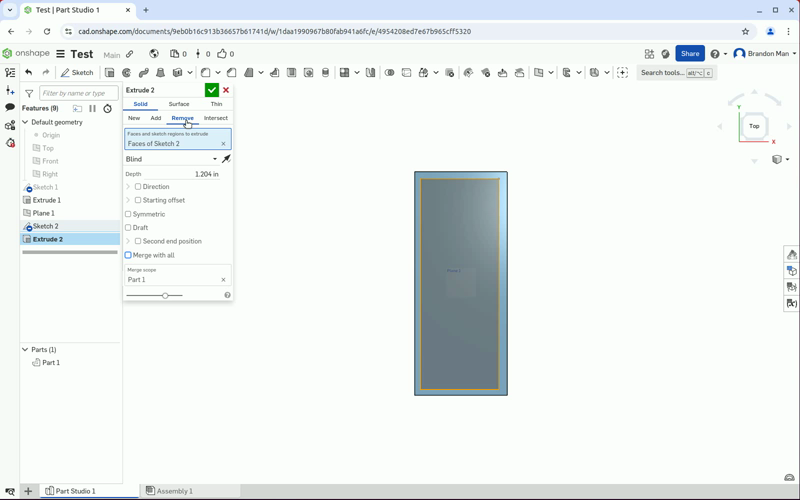
key(space)
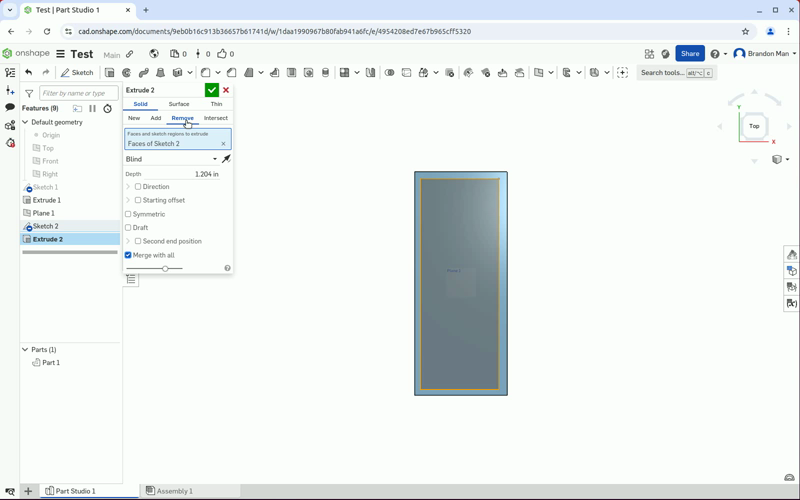
key(enter)
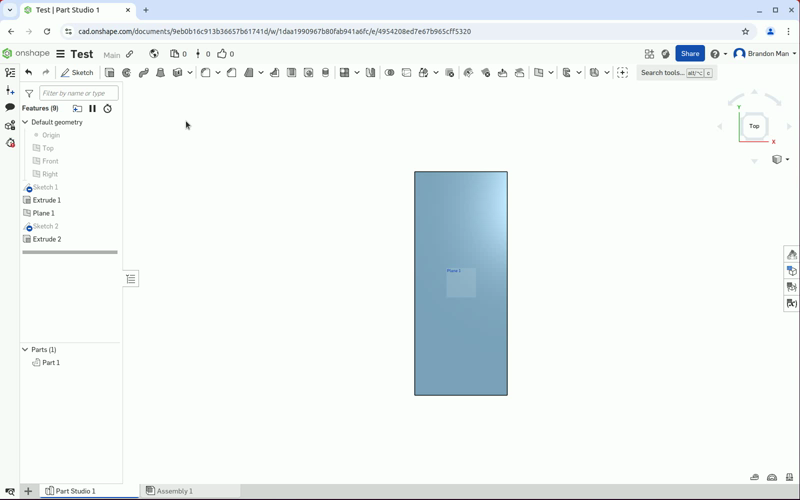
key(shift+h)
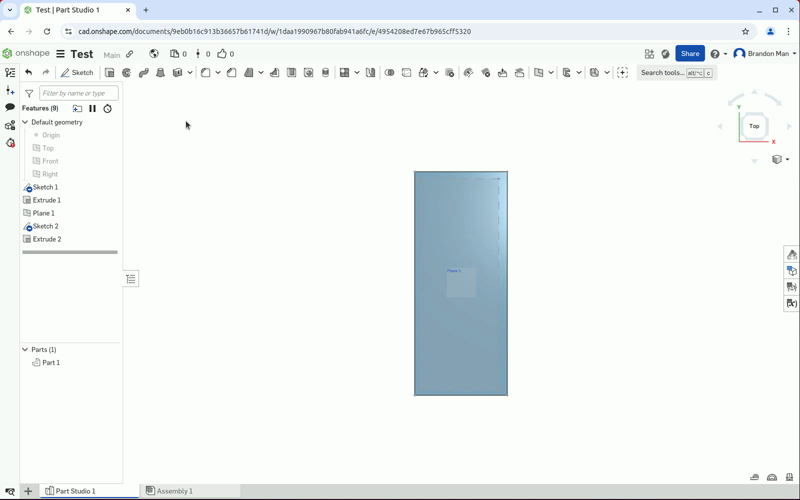
key(shift+h)
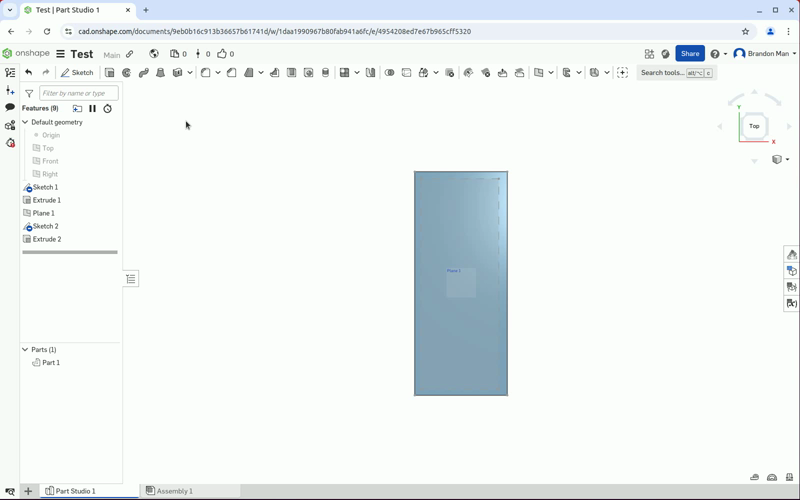
key(shift+7)
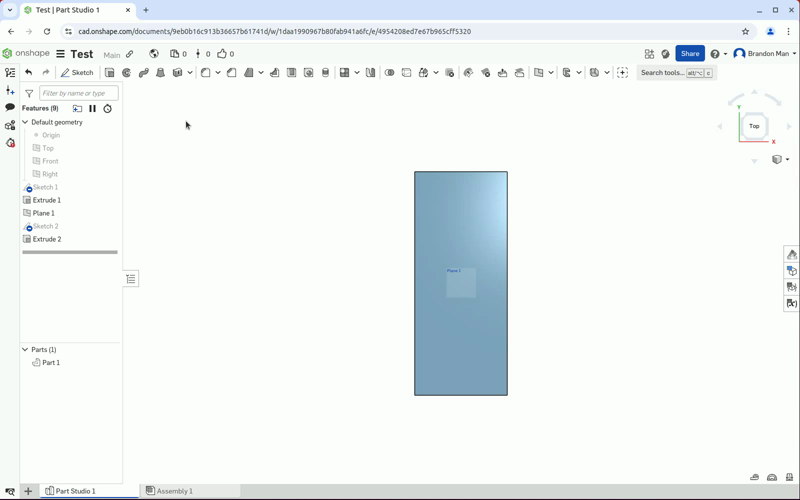
key(up, 3)
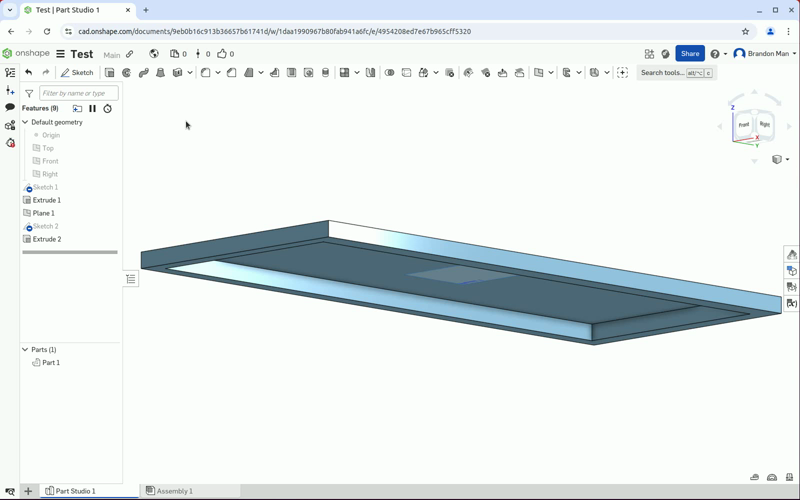
key(left, 3)
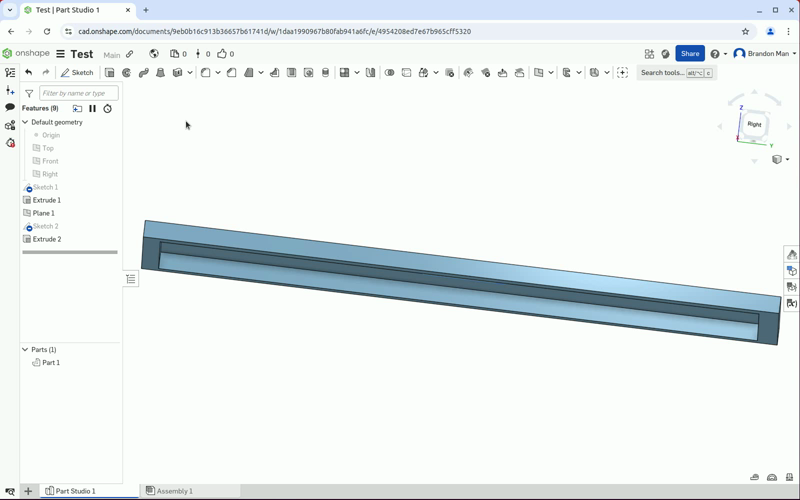
key(right, 3)
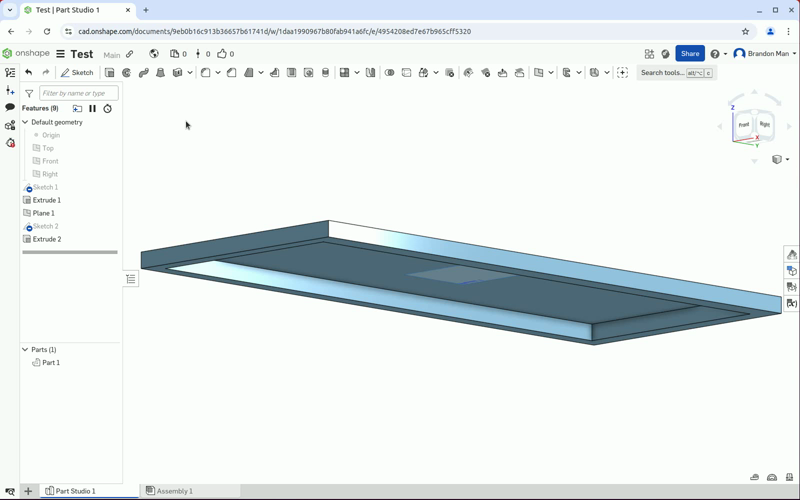
key(down, 3)
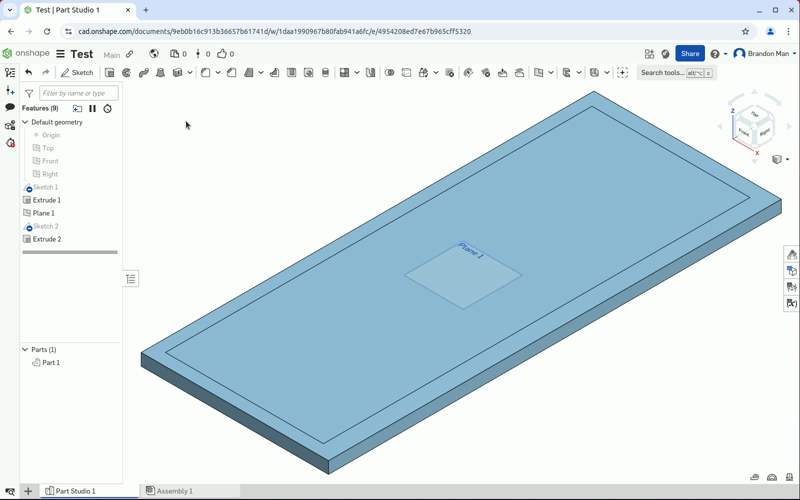
mouse_move(73, 189)
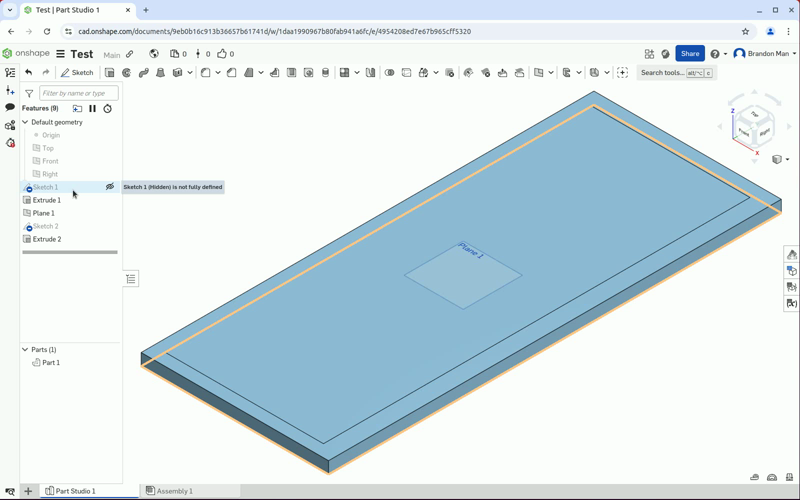
click(73, 189)